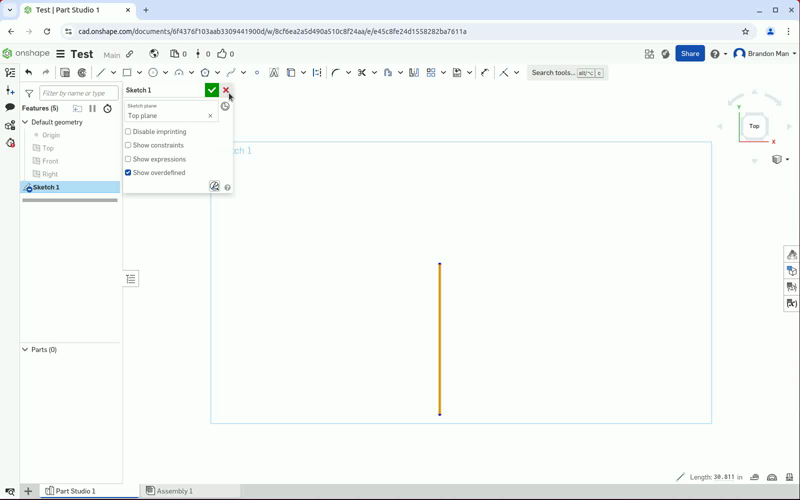
key(shift+h)
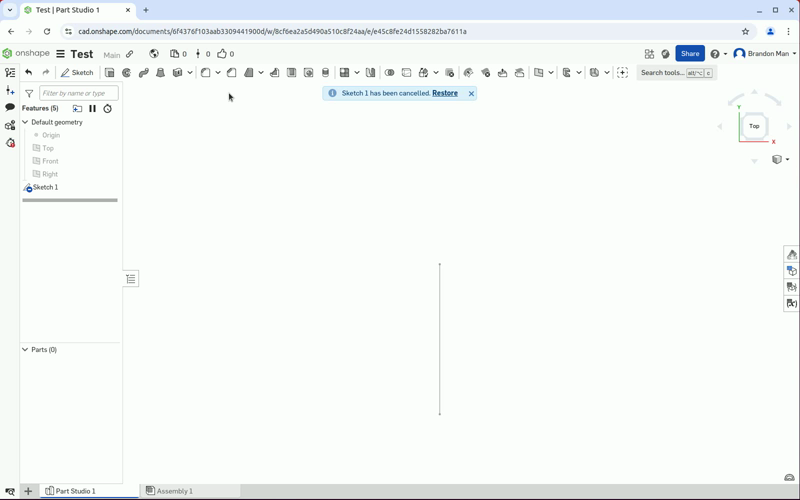
mouse_move(73, 352)
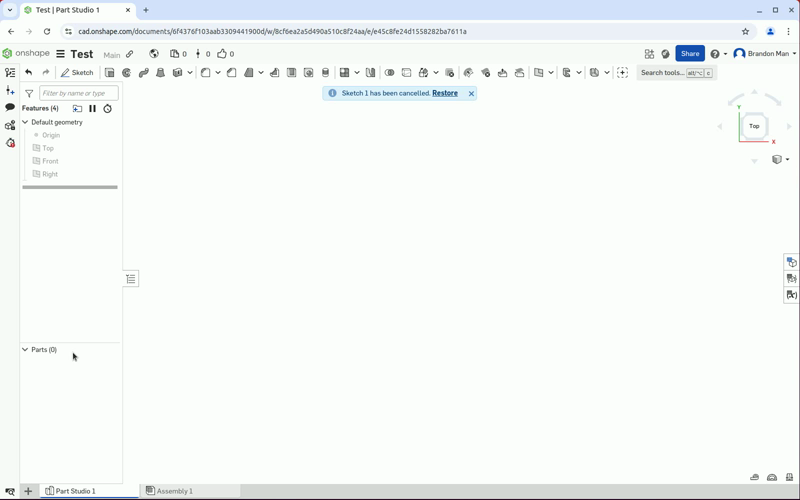
key(y)
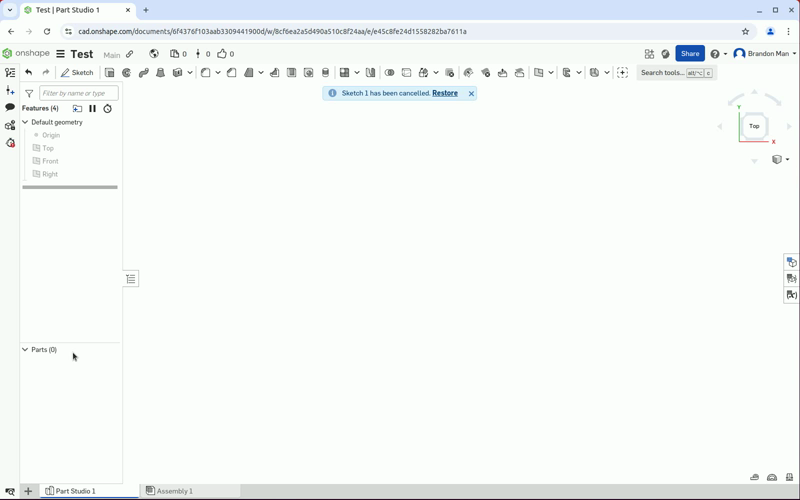
key(shift+p)
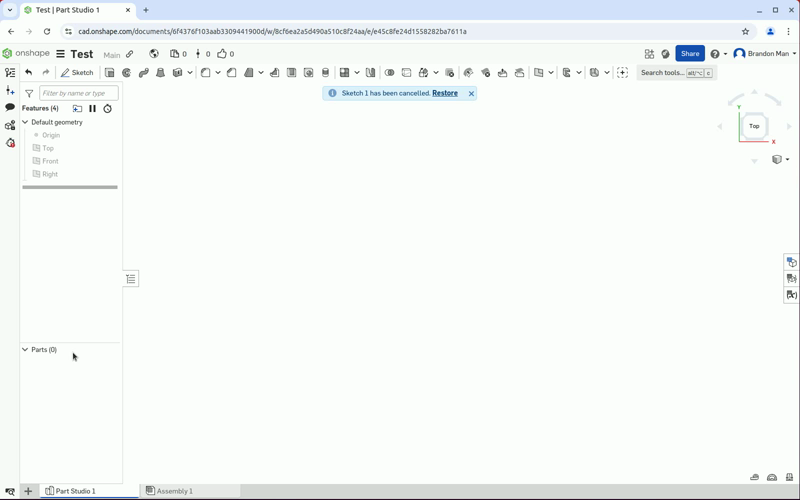
key(space)
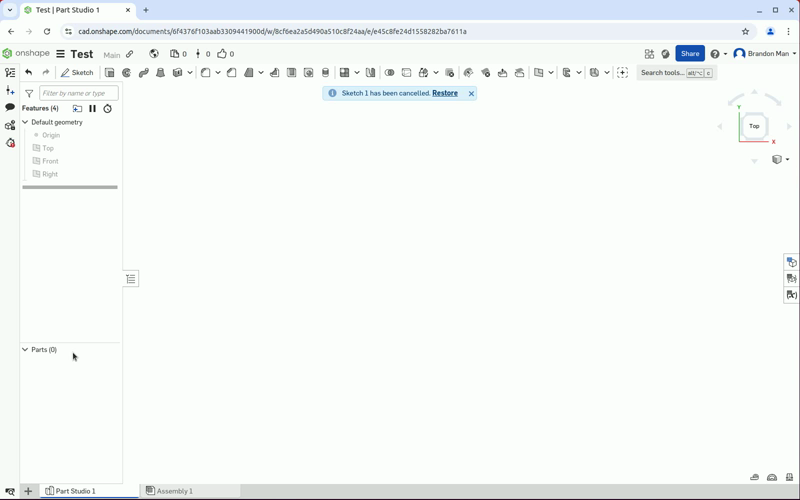
key_down(shift)
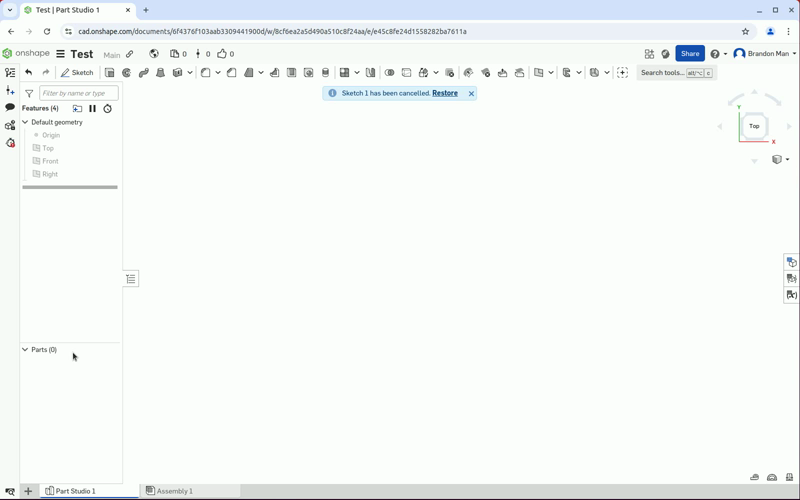
key(up)
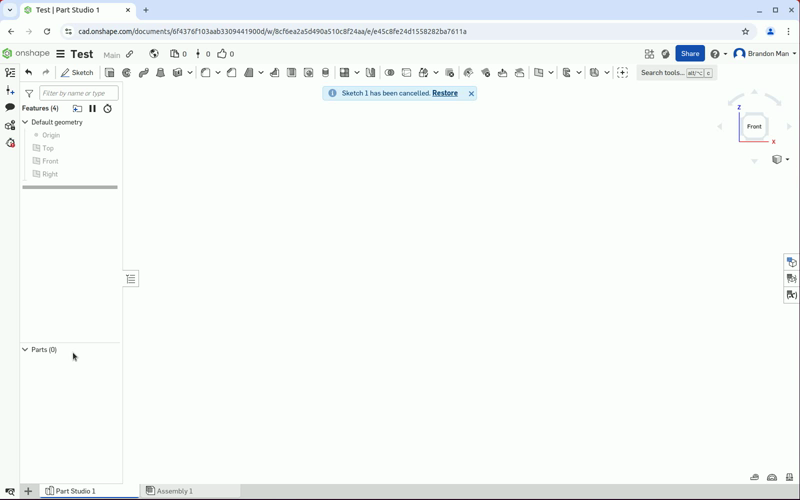
key_up(shift)
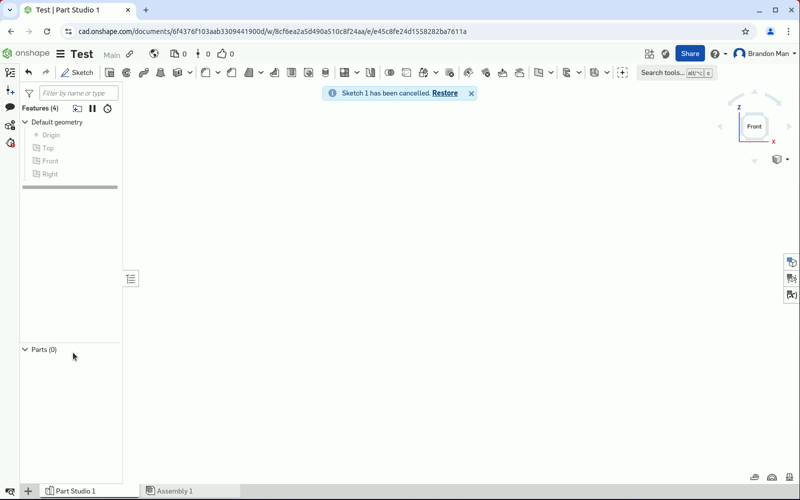
mouse_move(73, 352)
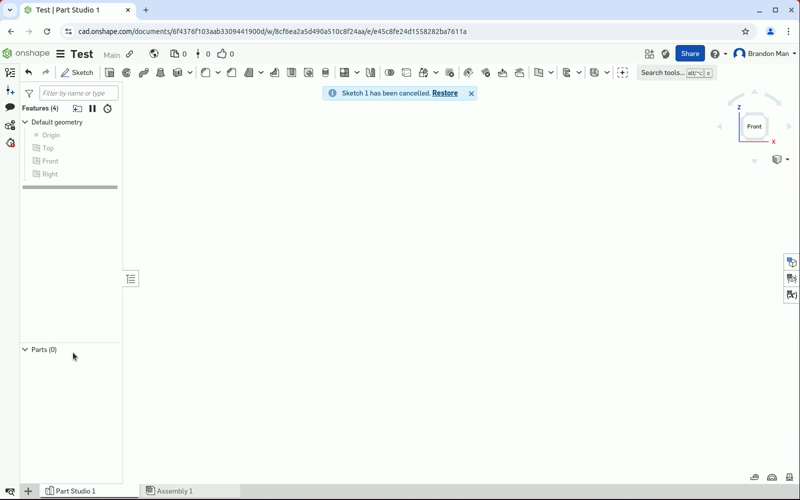
key(shift+y)
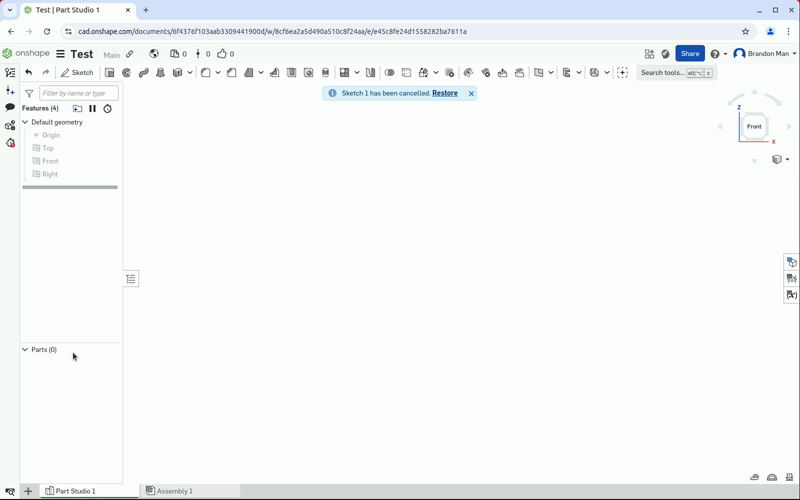
key(shift+s)
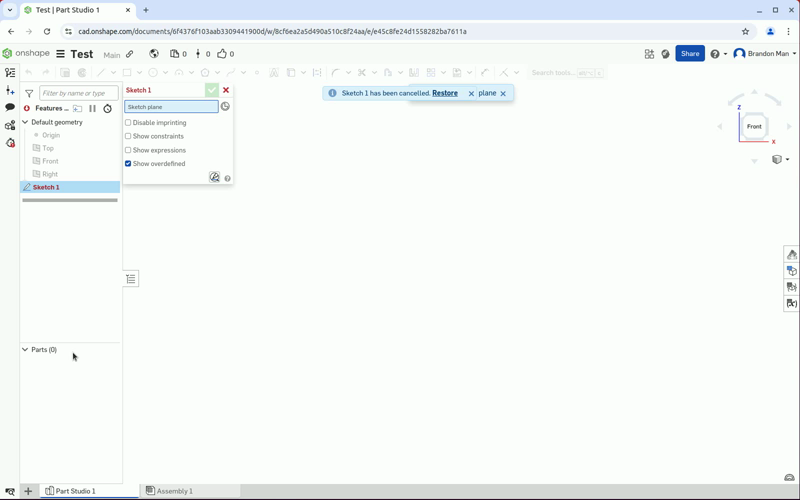
mouse_move(73, 163)
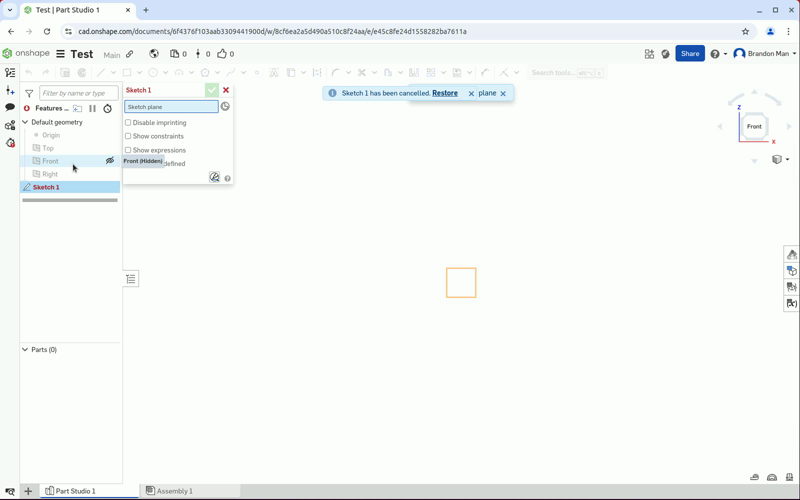
click(73, 163)
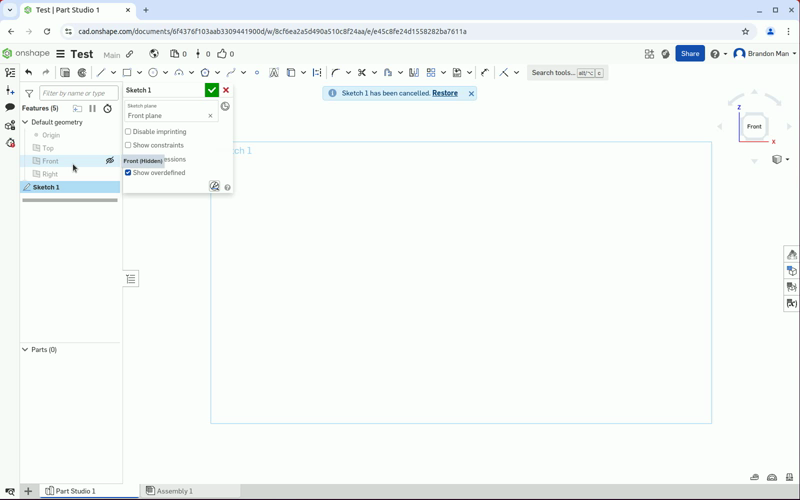
mouse_move(73, 352)
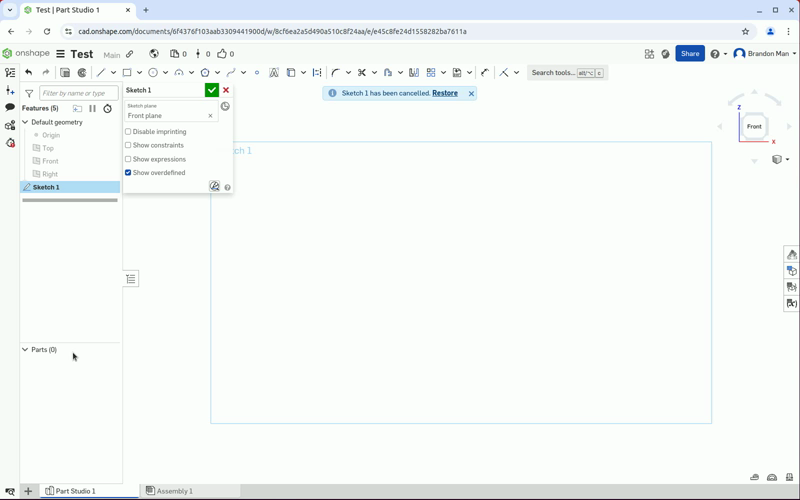
key(y)
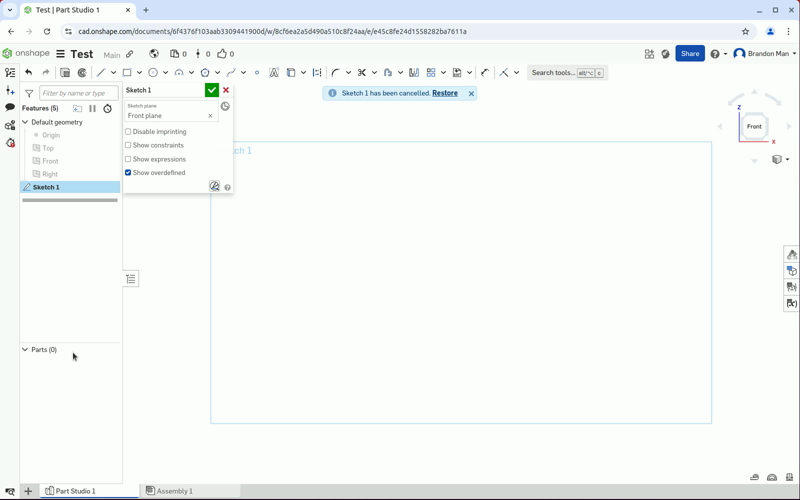
key(l)
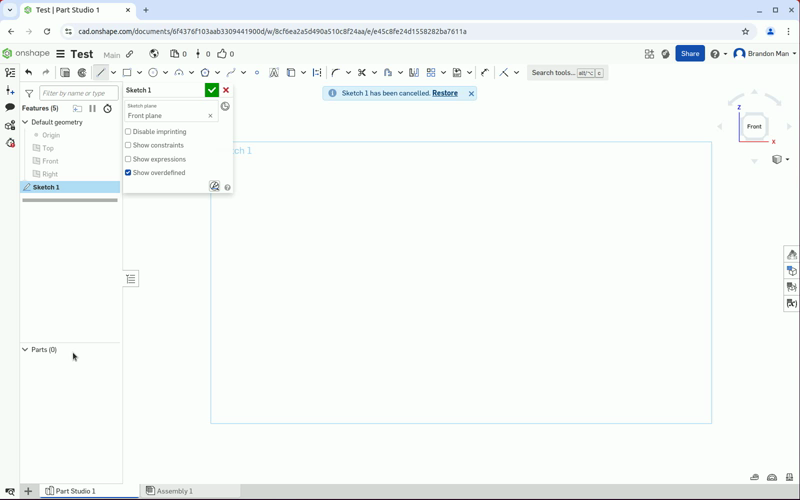
key_down(shift)
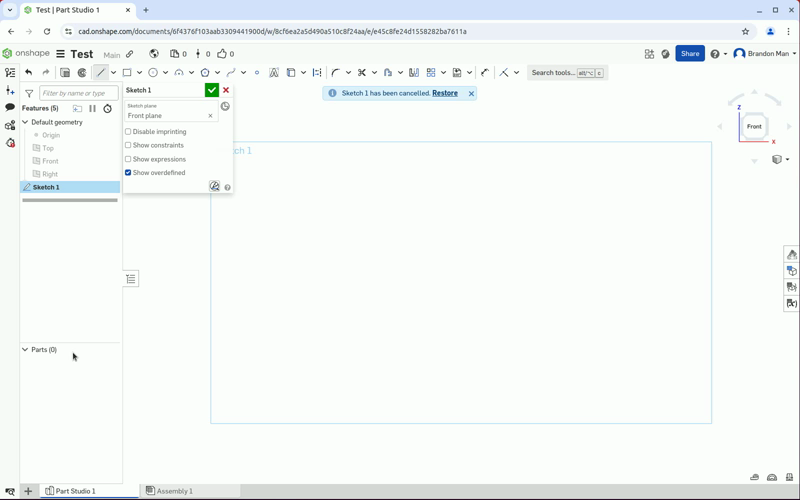
mouse_move(388, 340)
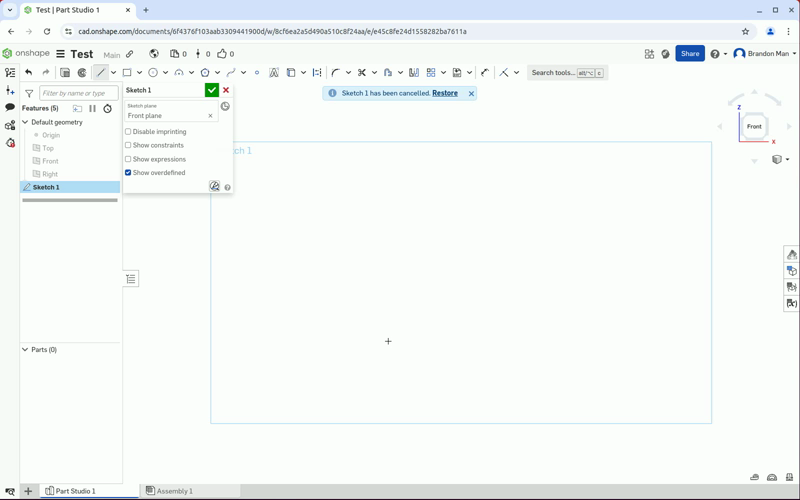
click(388, 340)
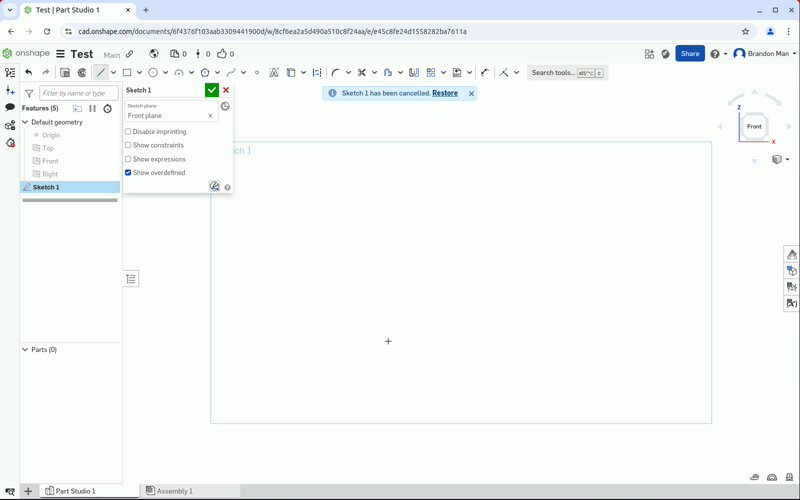
key_up(shift)
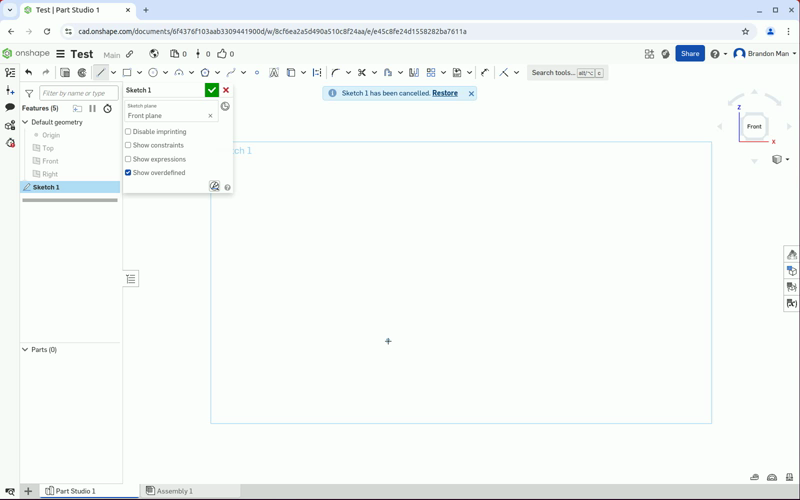
key_down(shift)
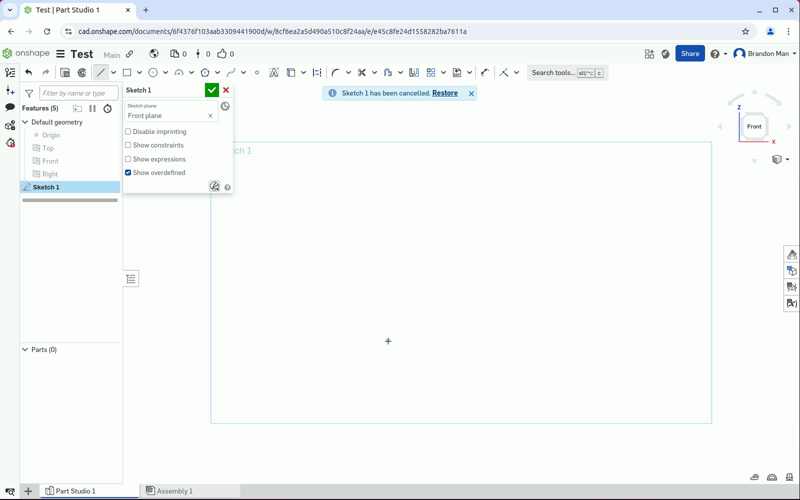
mouse_move(533, 340)
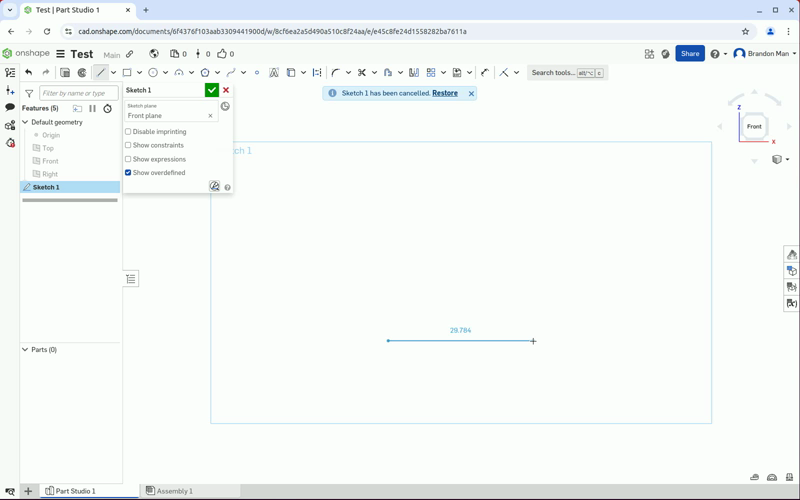
click(533, 340)
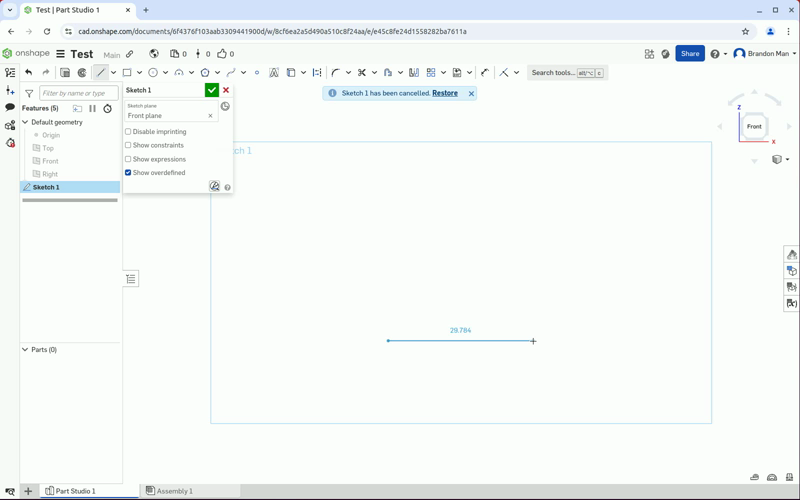
key_up(shift)
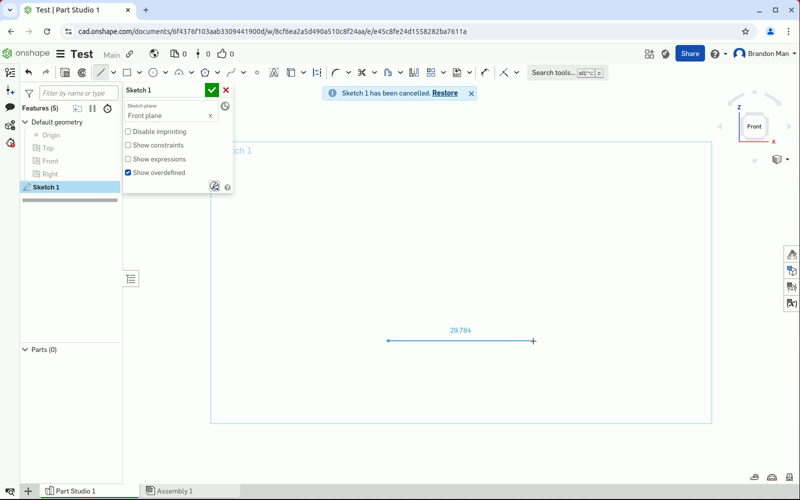
key_down(shift)
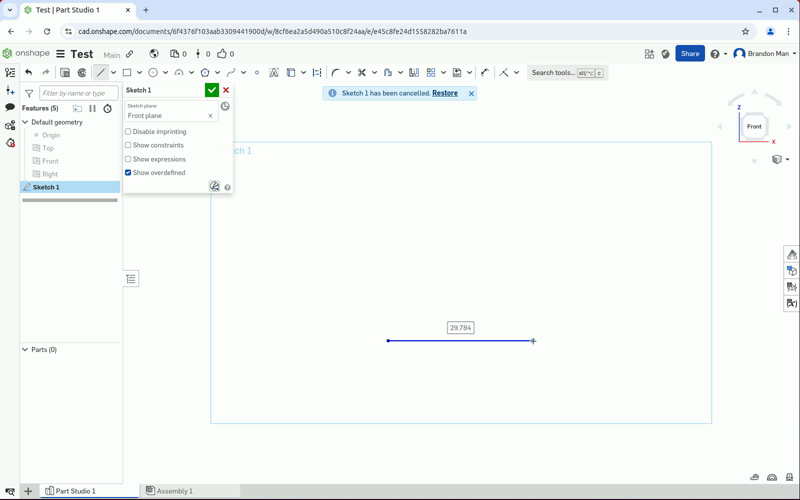
mouse_move(533, 225)
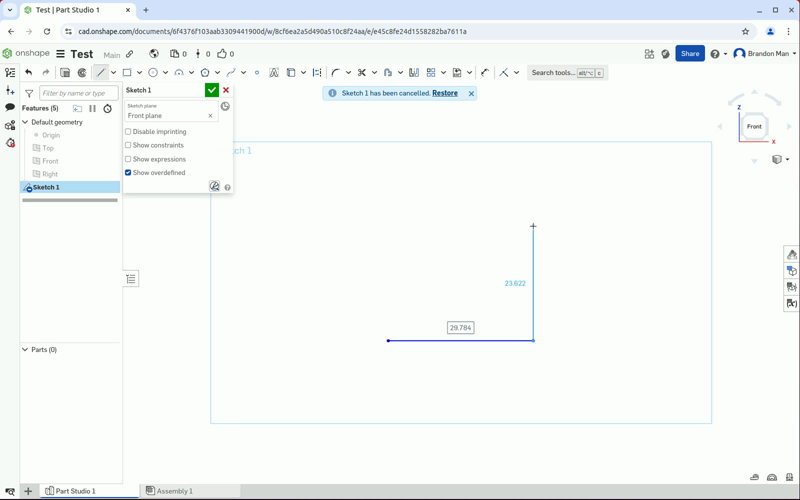
click(533, 225)
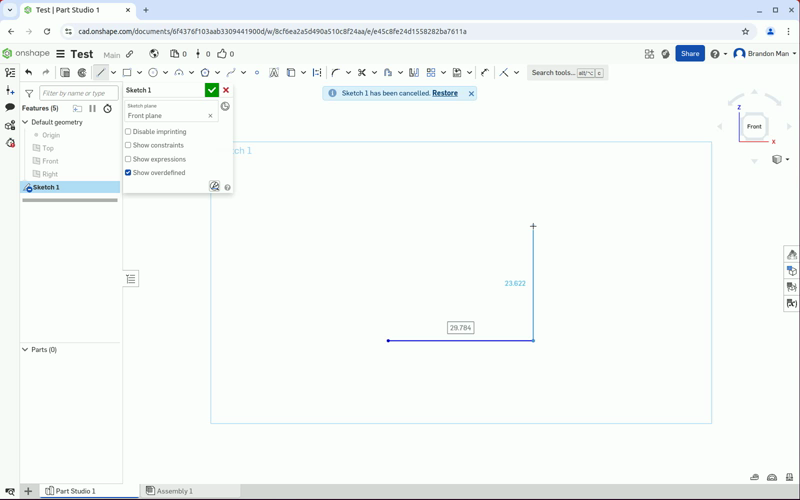
key_up(shift)
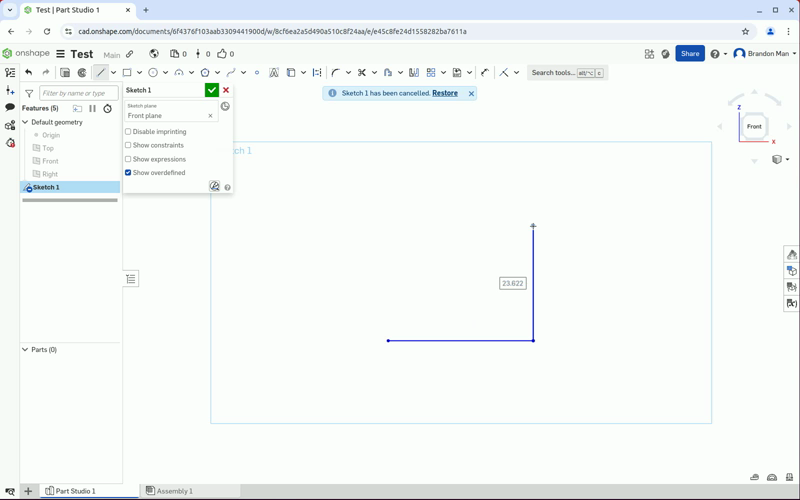
key_down(shift)
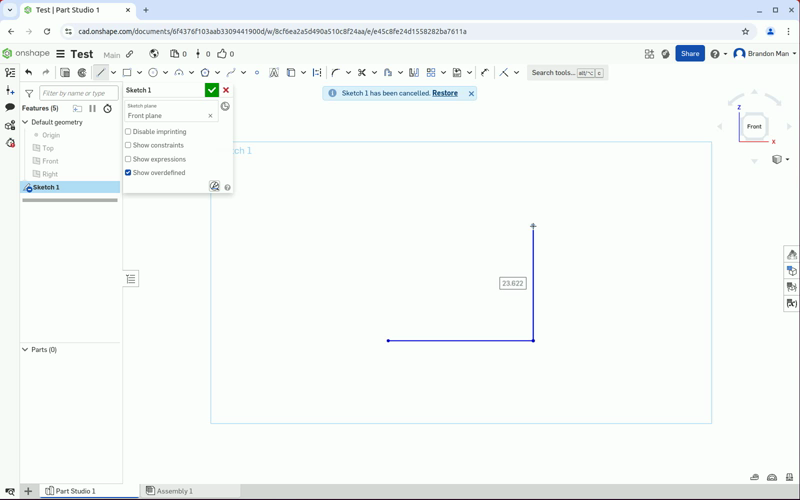
mouse_move(388, 225)
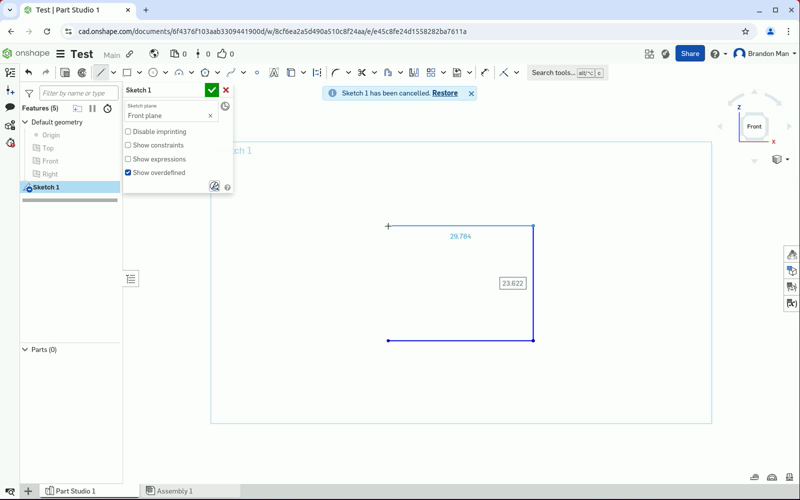
click(388, 225)
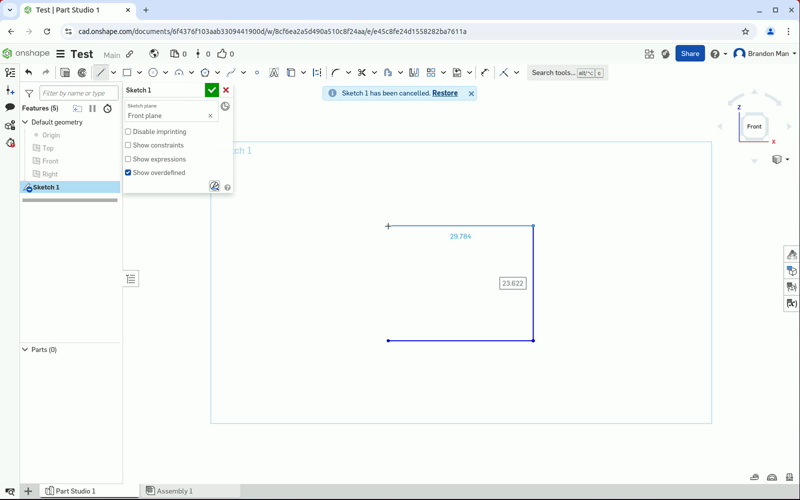
key_up(shift)
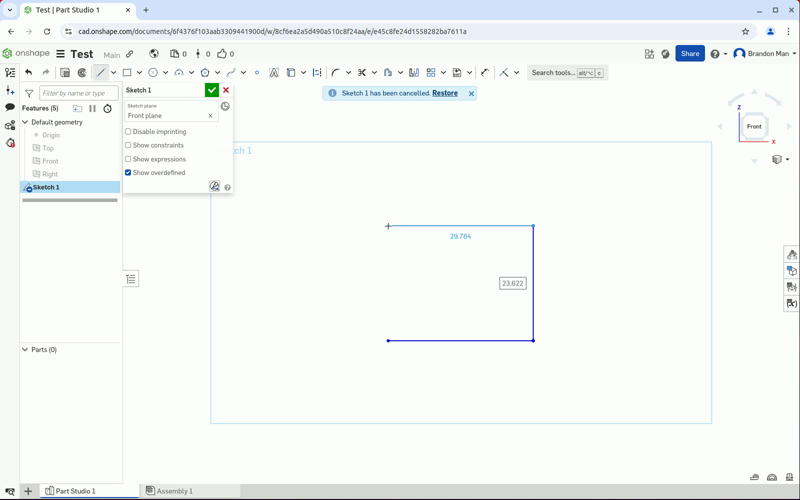
key_down(shift)
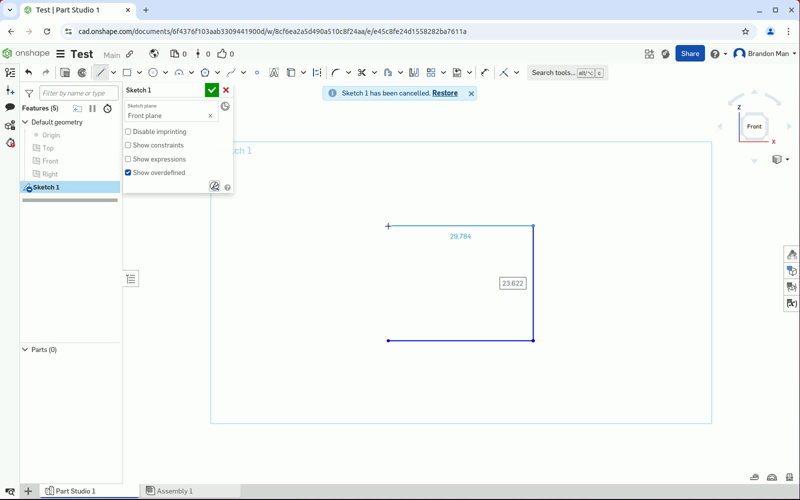
mouse_move(388, 340)
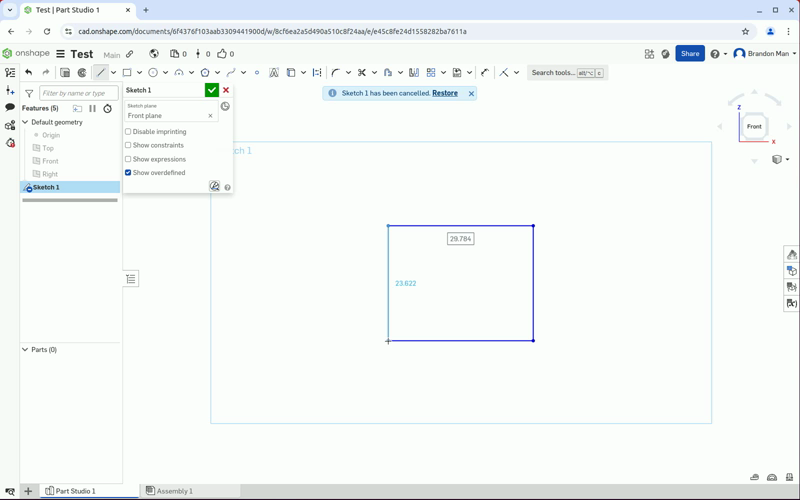
key_up(shift)
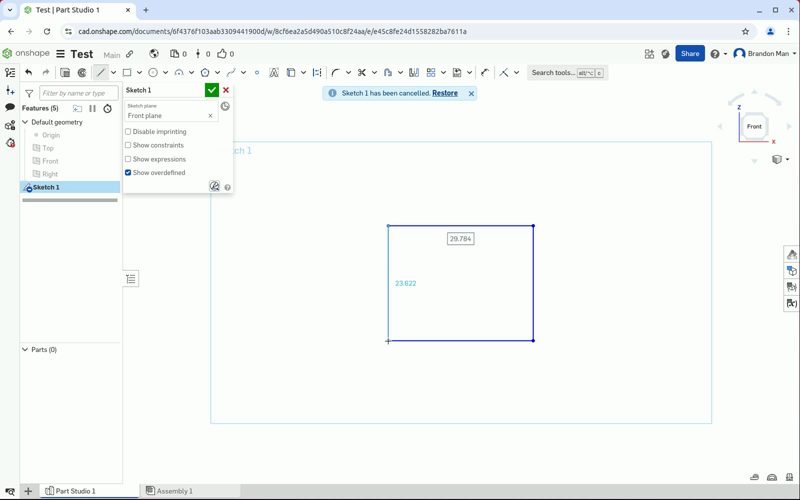
click(388, 340)
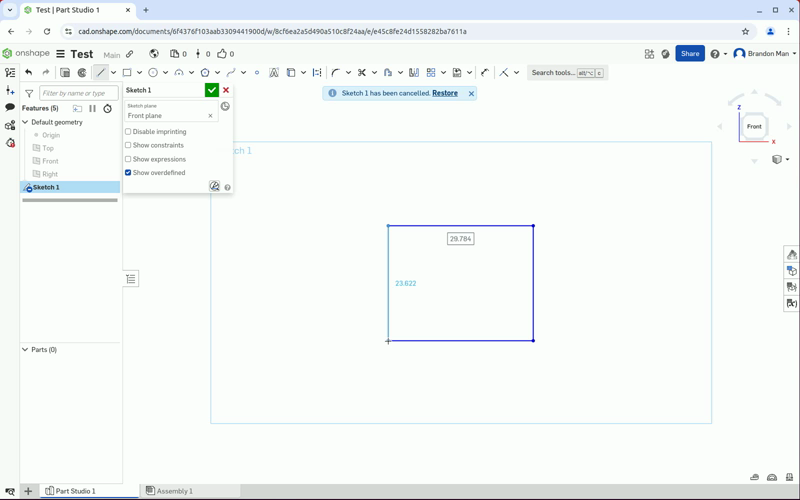
key(esc)
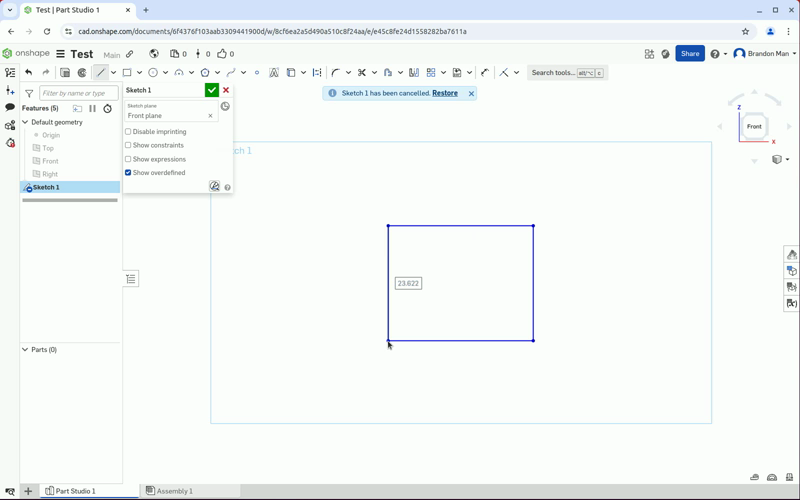
mouse_move(412, 322)
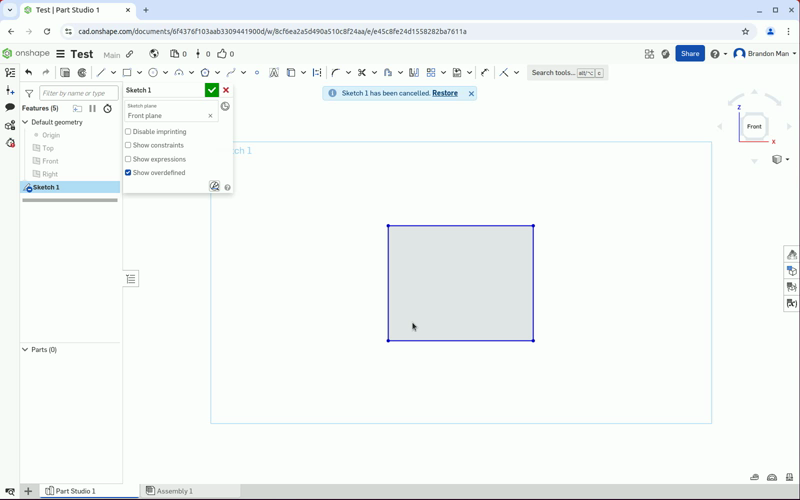
click(412, 322)
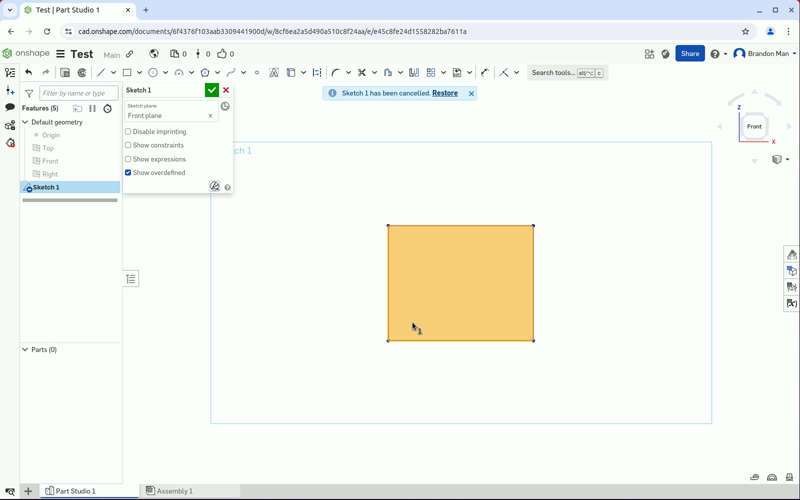
mouse_move(73, 352)
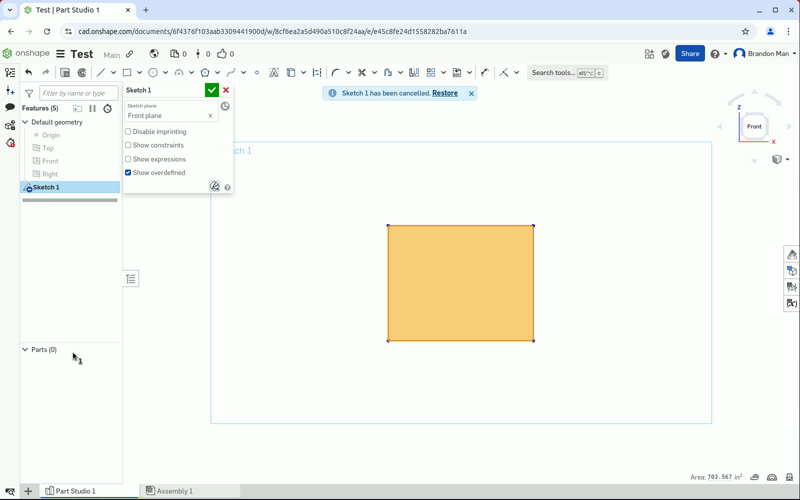
key(shift+y)
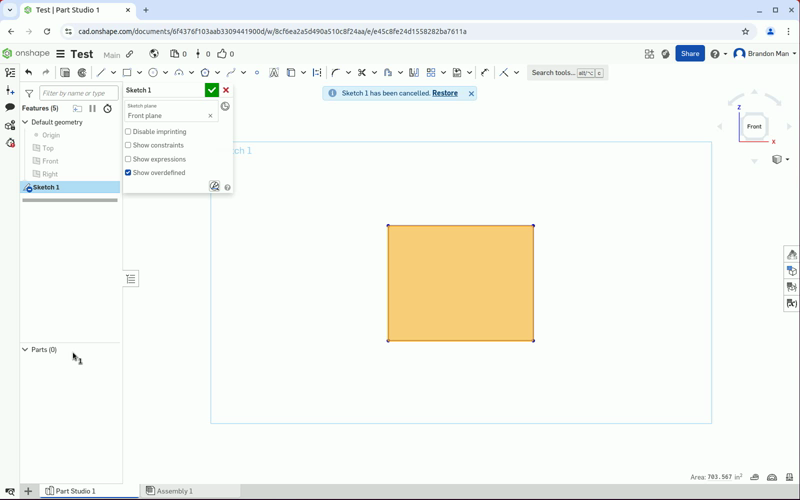
key(shift+e)
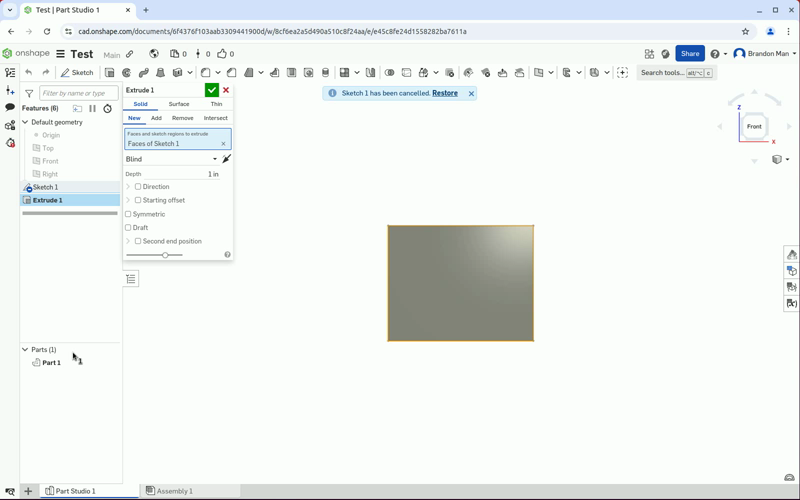
mouse_move(143, 106)
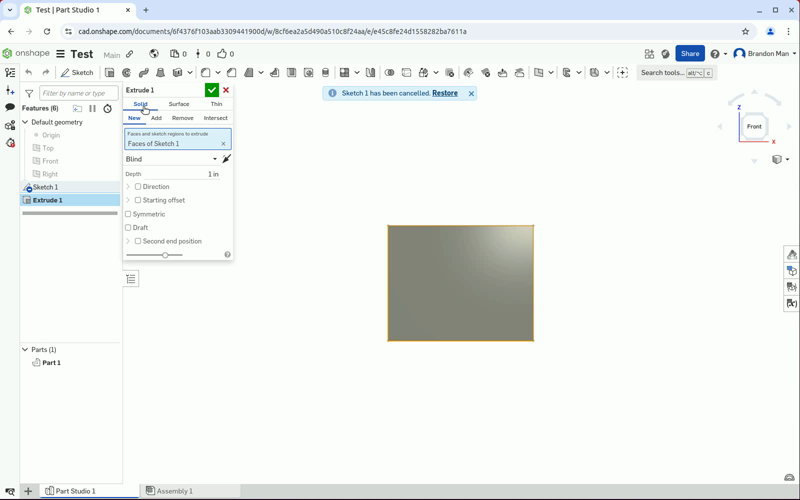
click(143, 106)
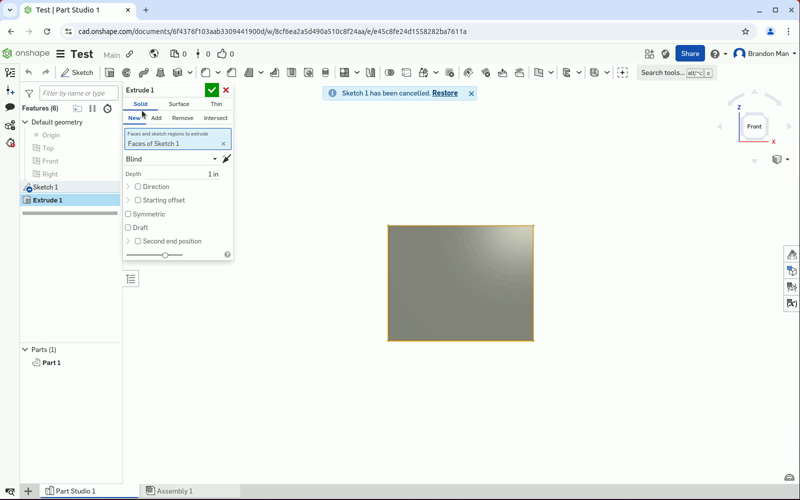
mouse_move(137, 120)
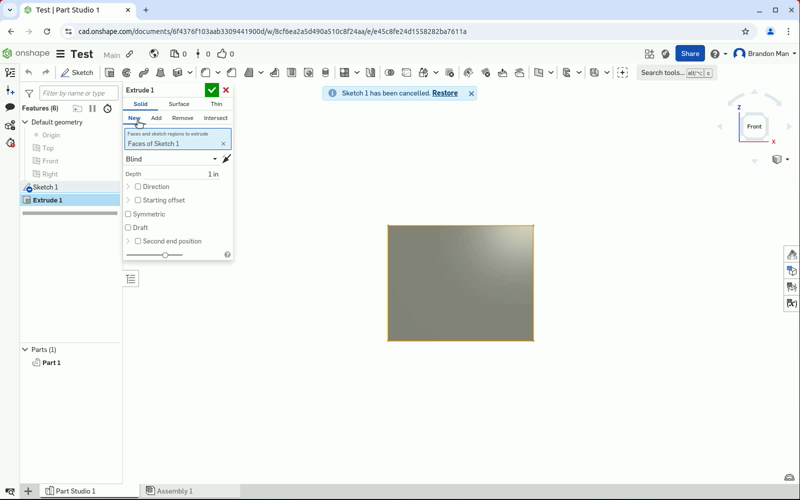
click(137, 120)
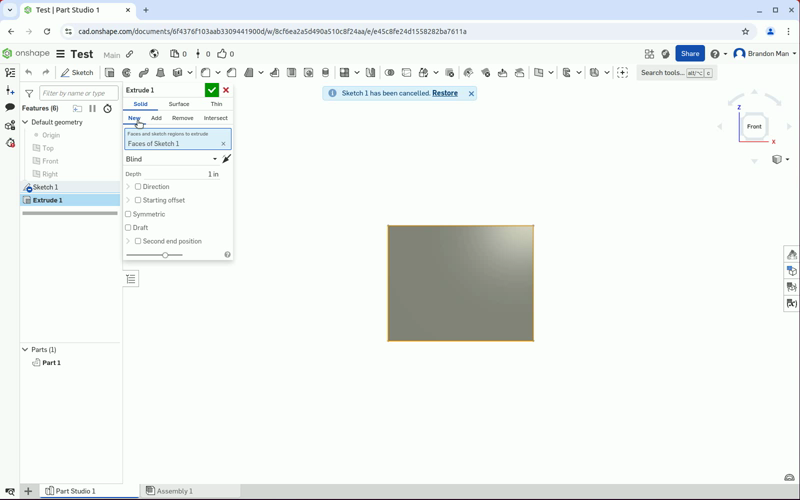
key(tab, 4)
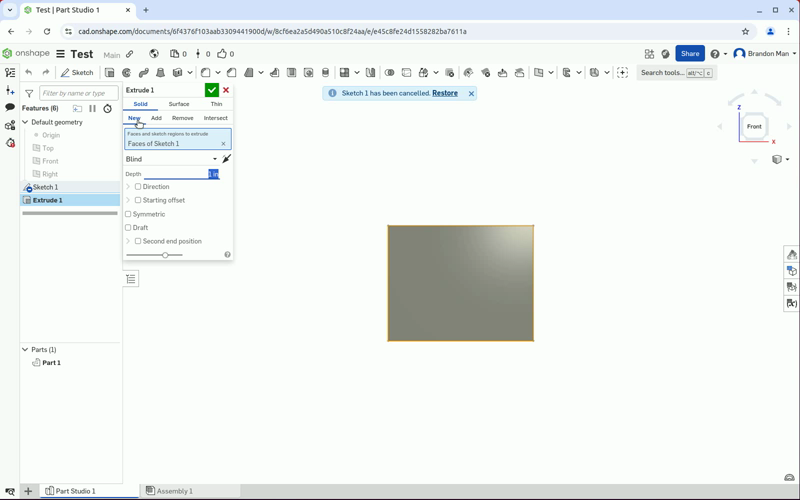
text(2.648)
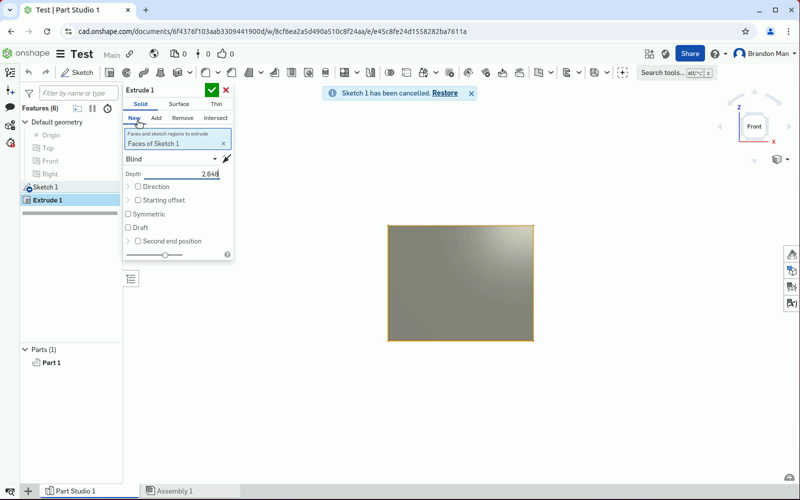
key(enter)
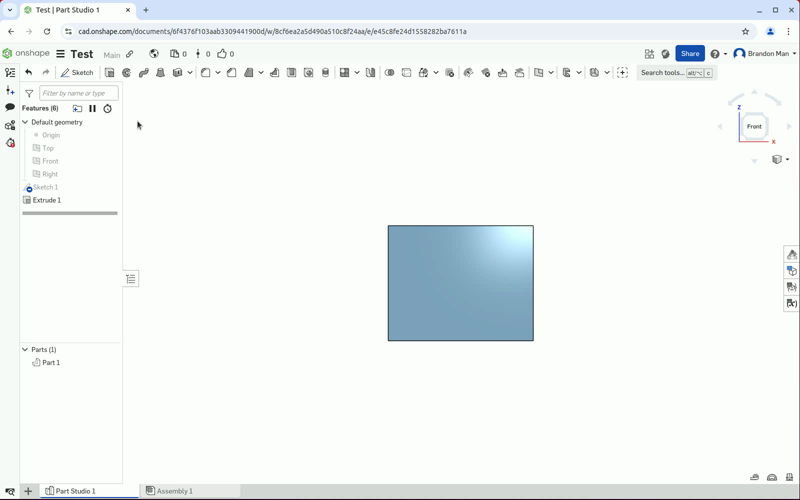
key(shift+h)
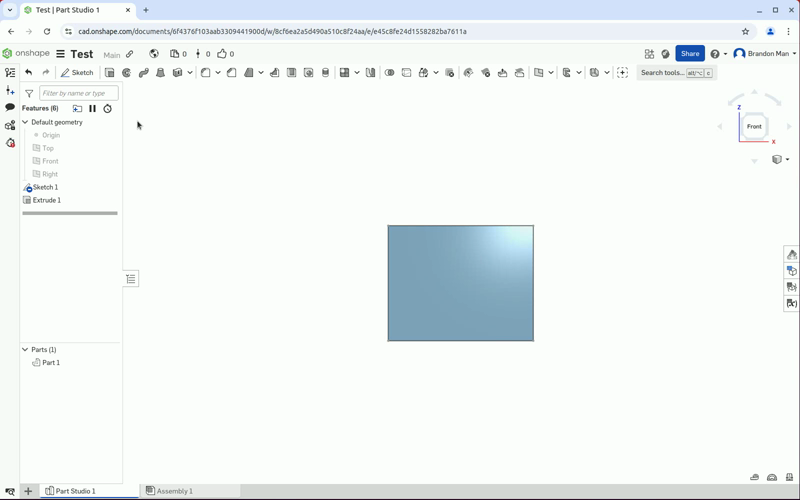
key(shift+h)
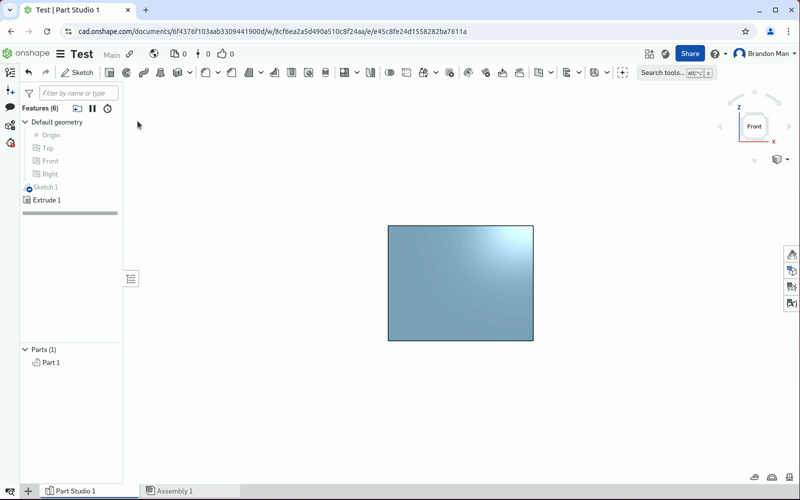
mouse_move(73, 189)
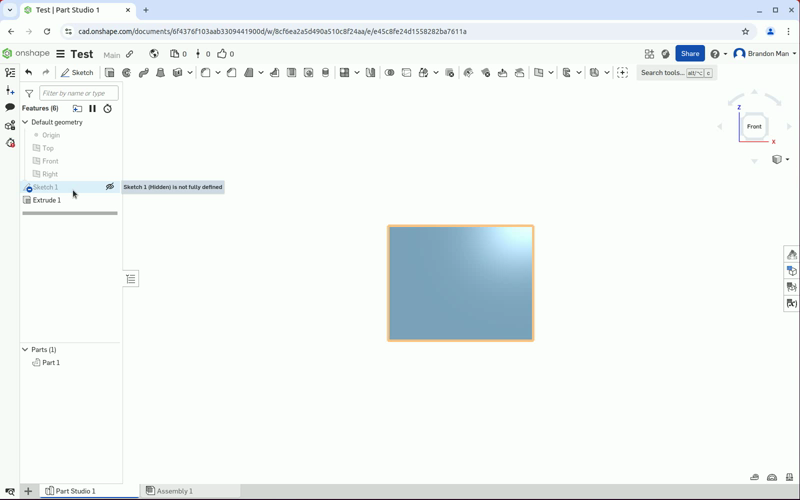
click(73, 189)
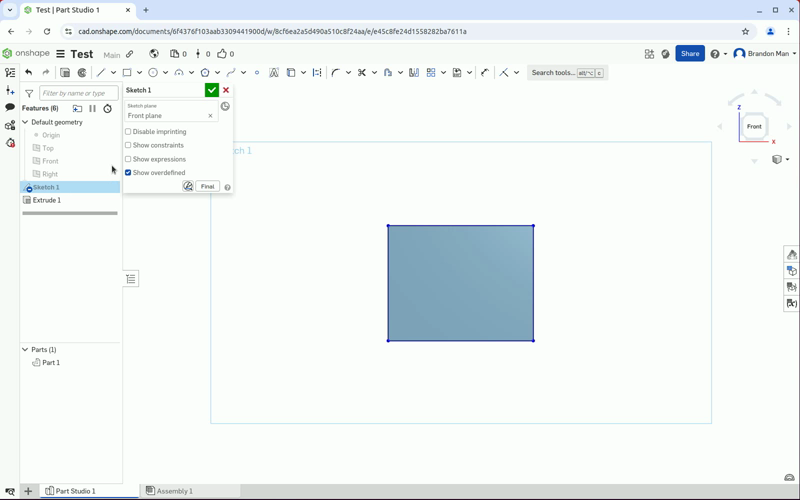
mouse_move(229, 92)
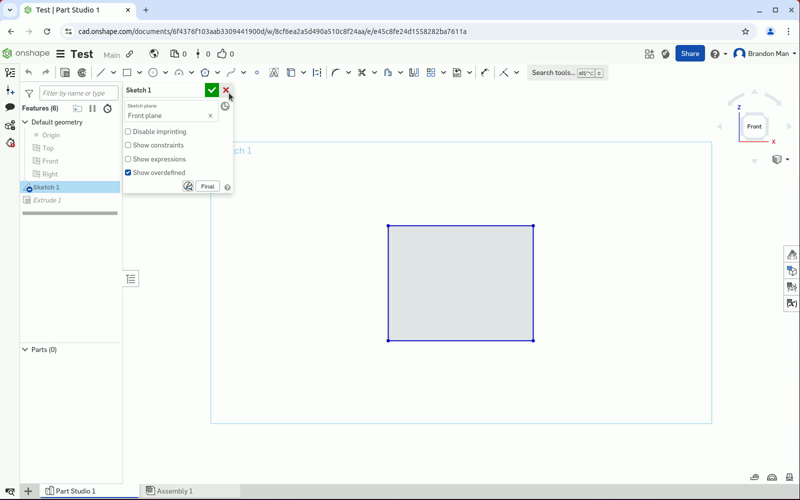
click(229, 92)
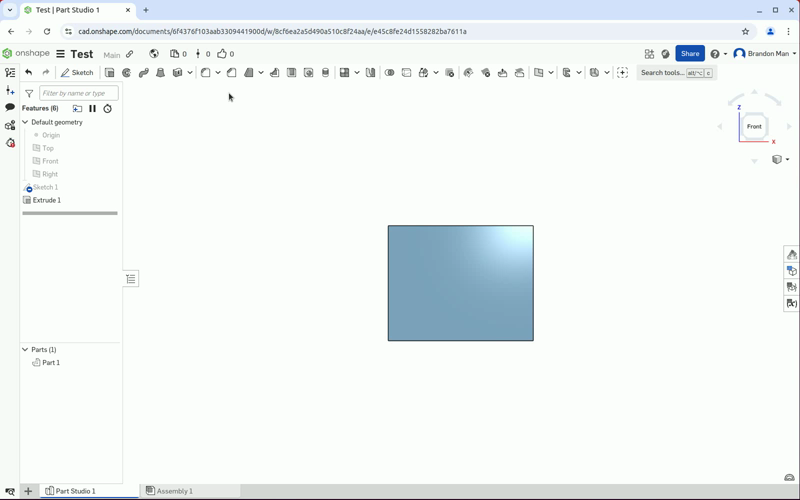
mouse_move(541, 75)
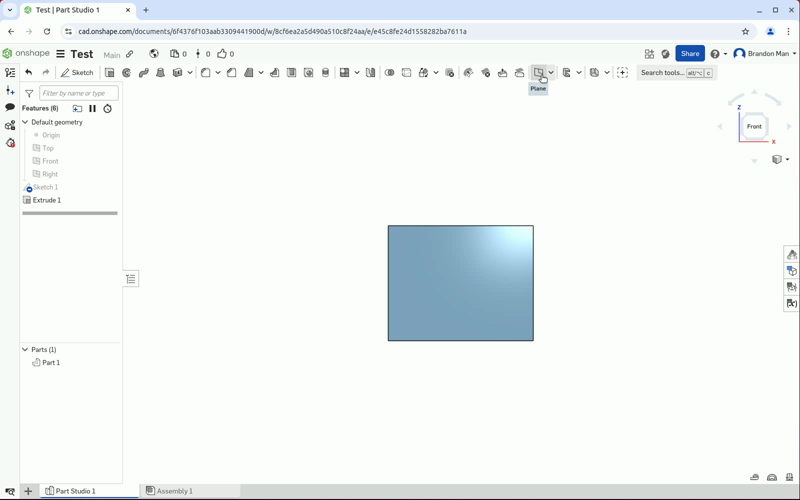
click(541, 75)
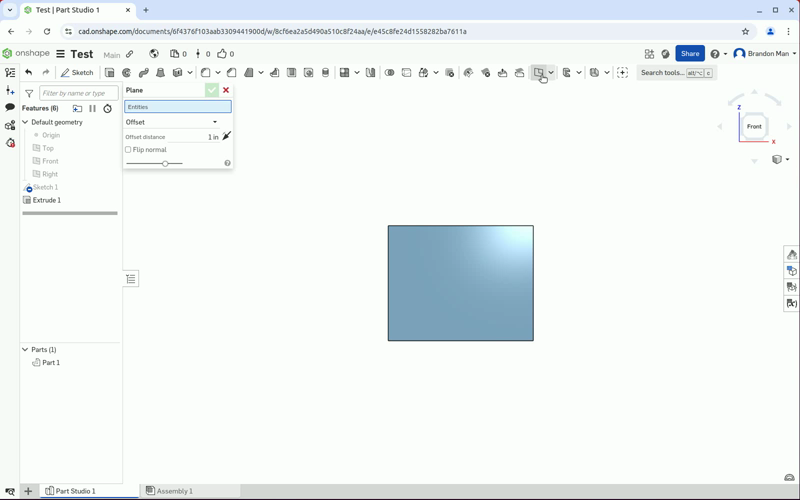
mouse_move(73, 163)
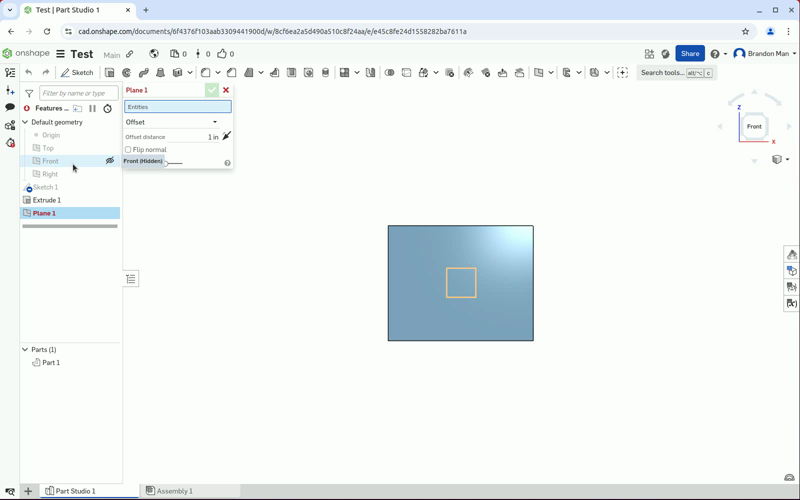
click(73, 163)
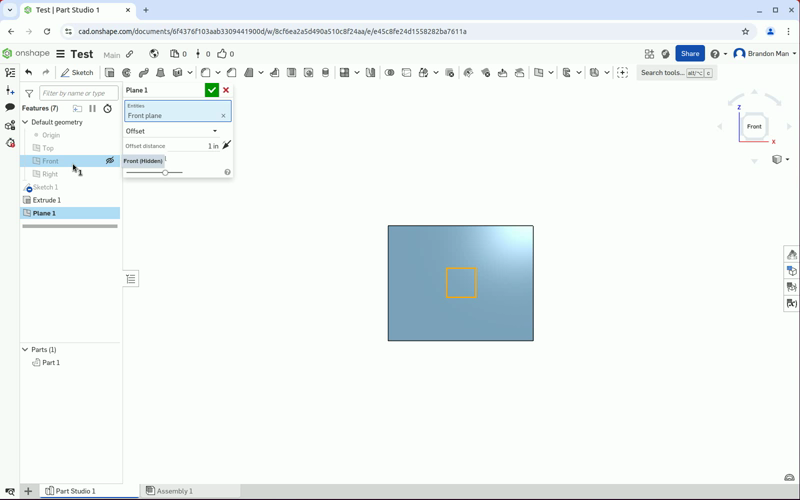
key(tab, 2)
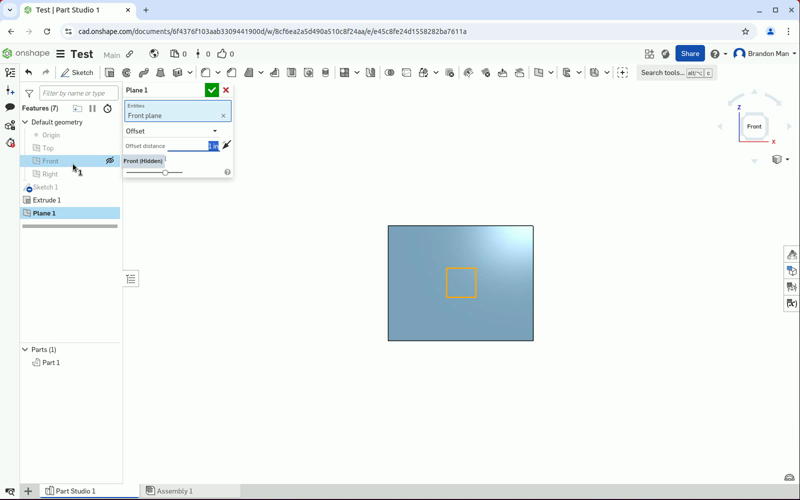
text(2.65)
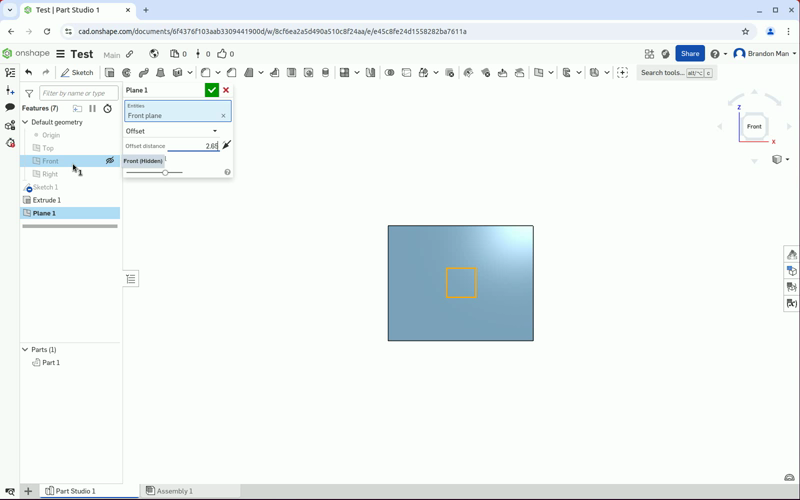
key(enter, 2)
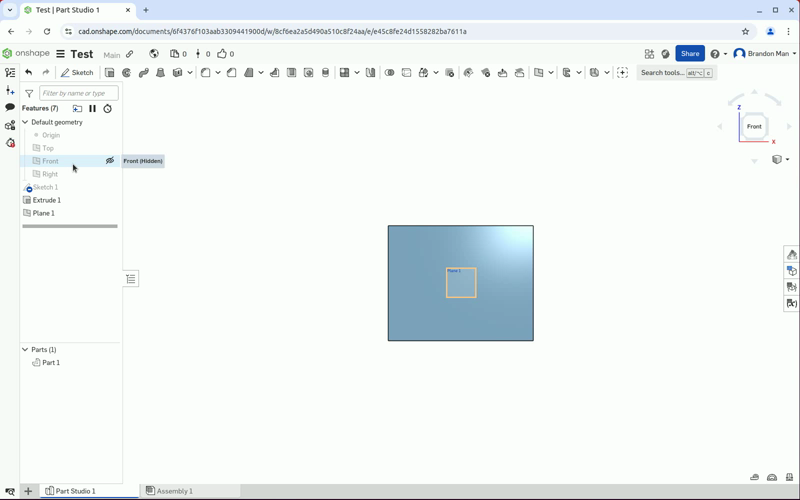
key(shift+s)
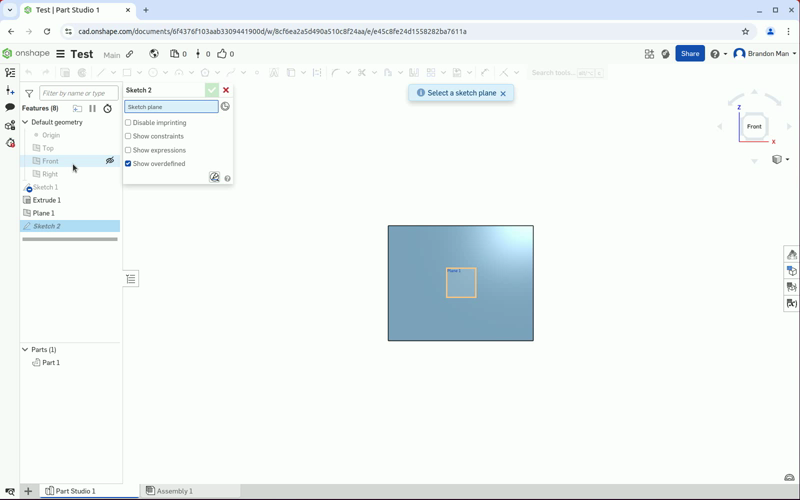
mouse_move(73, 215)
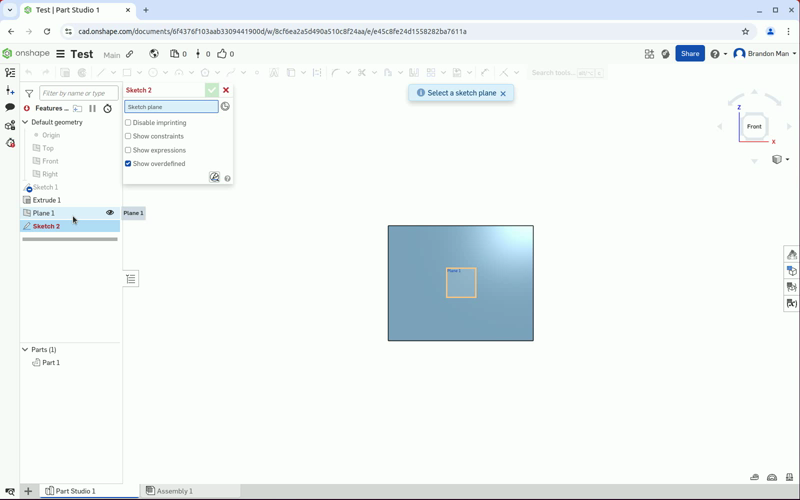
click(73, 215)
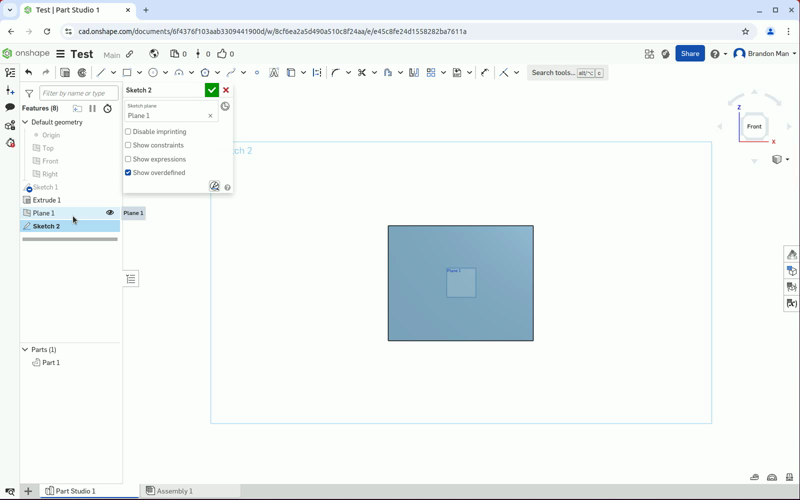
mouse_move(73, 352)
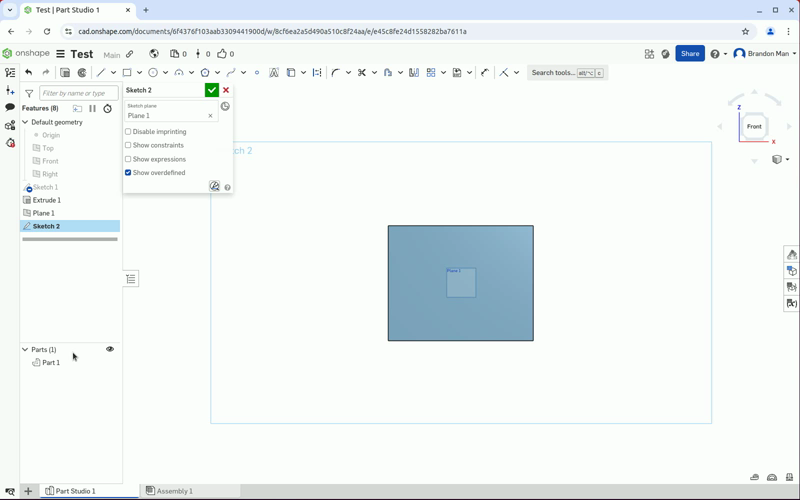
key(y)
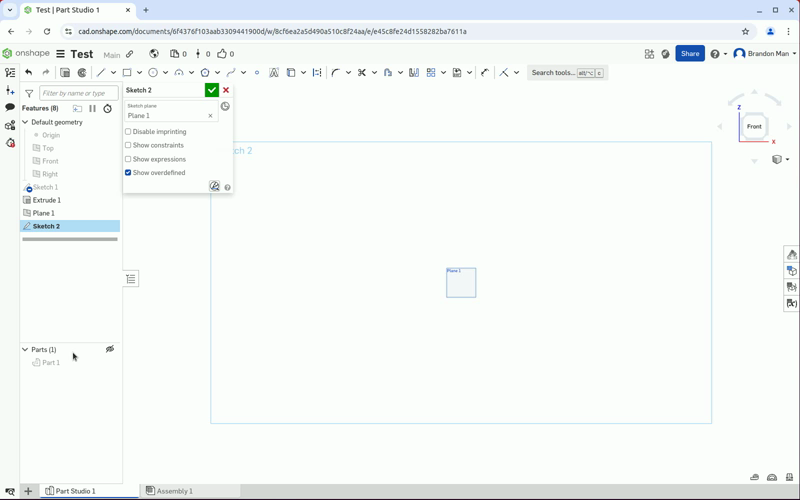
key(c)
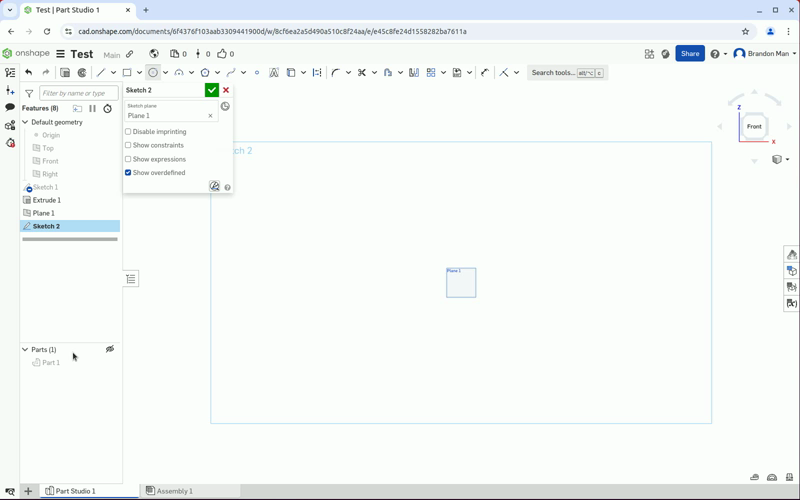
key_down(shift)
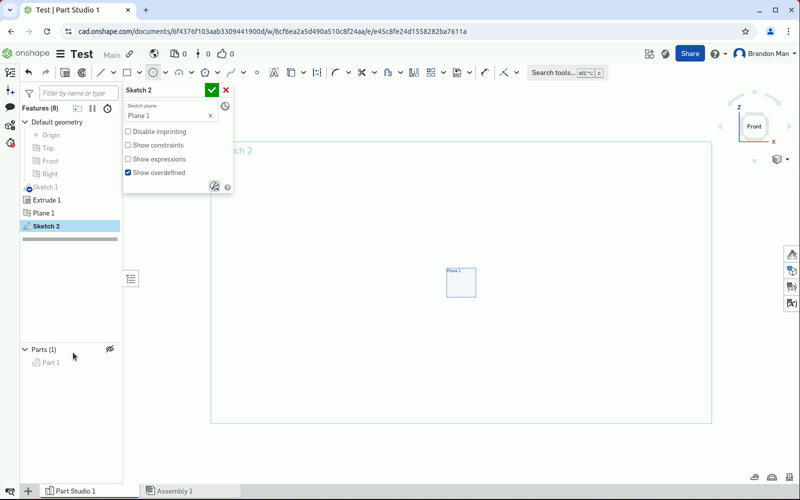
mouse_move(492, 282)
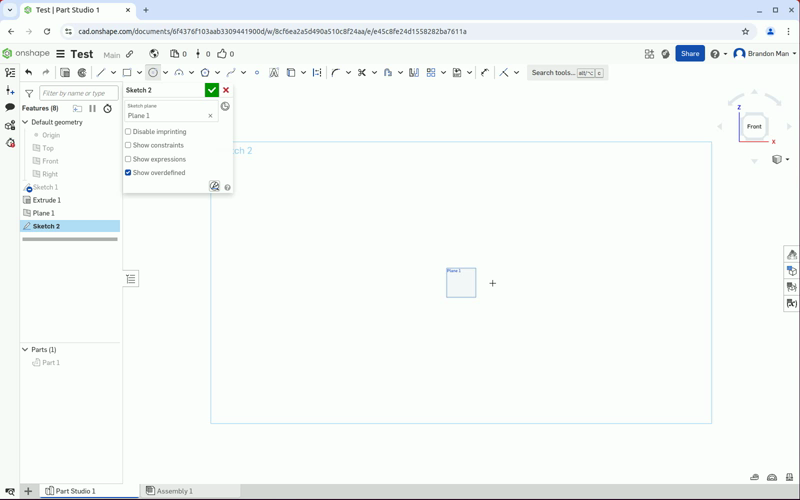
click(492, 282)
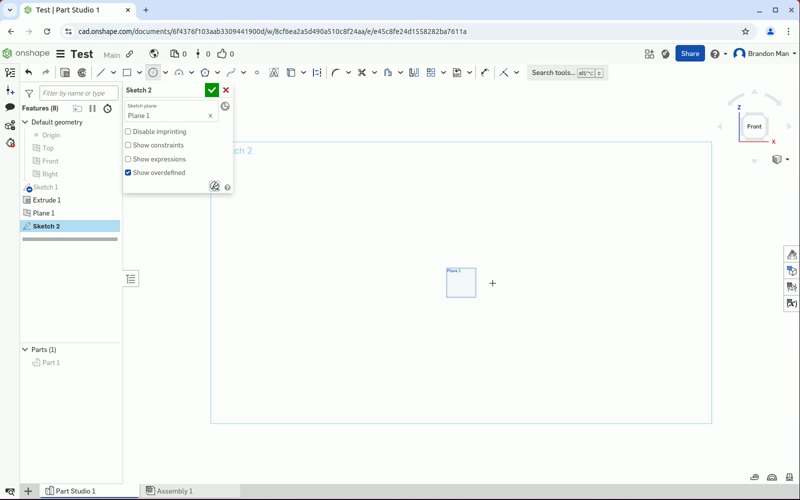
key_up(shift)
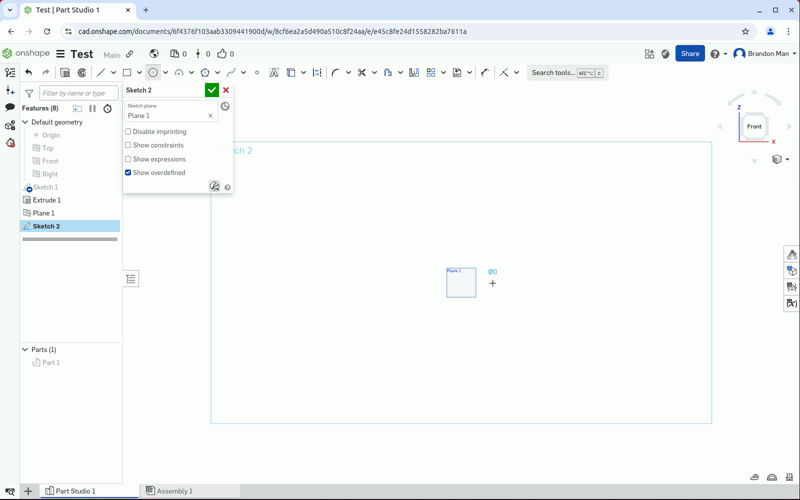
mouse_move(526, 282)
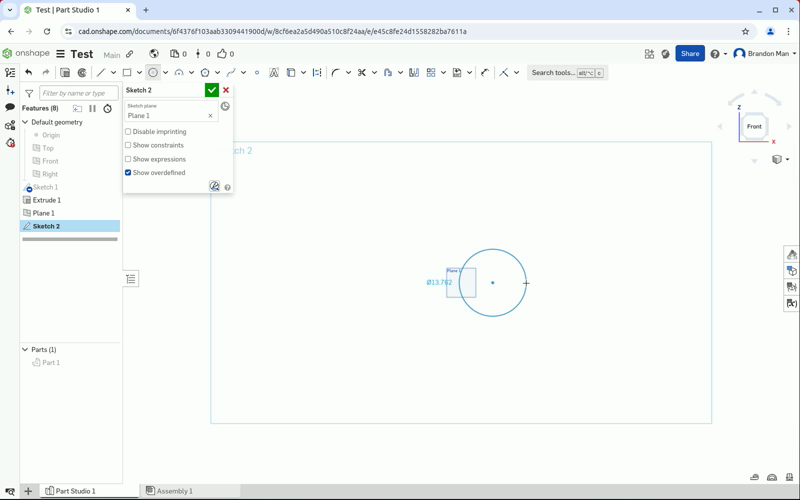
click(526, 282)
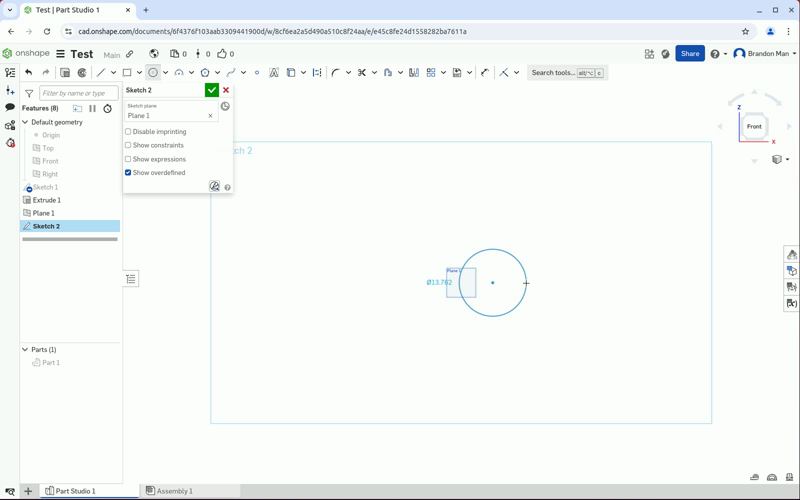
key(esc)
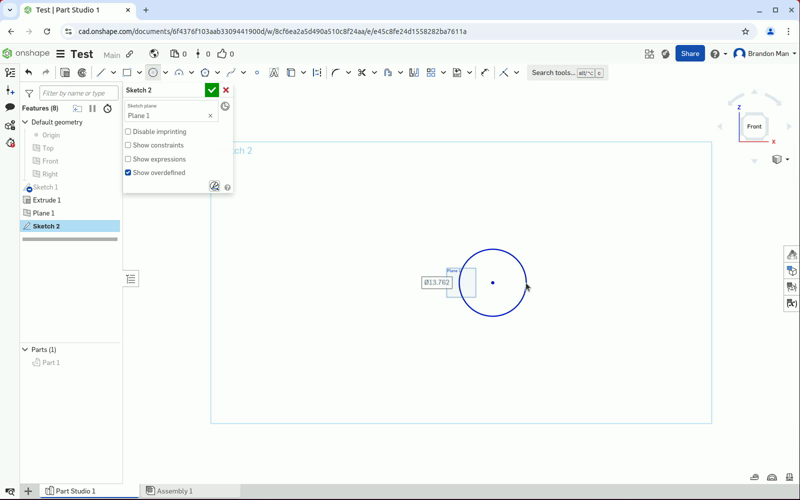
mouse_move(497, 299)
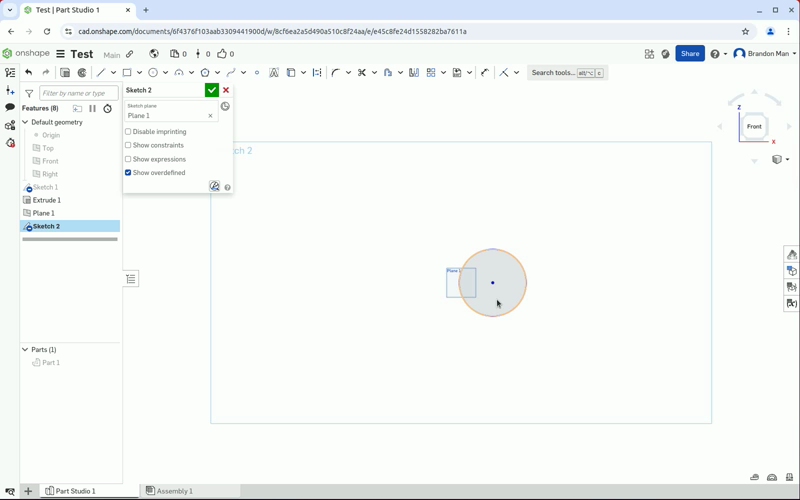
click(497, 299)
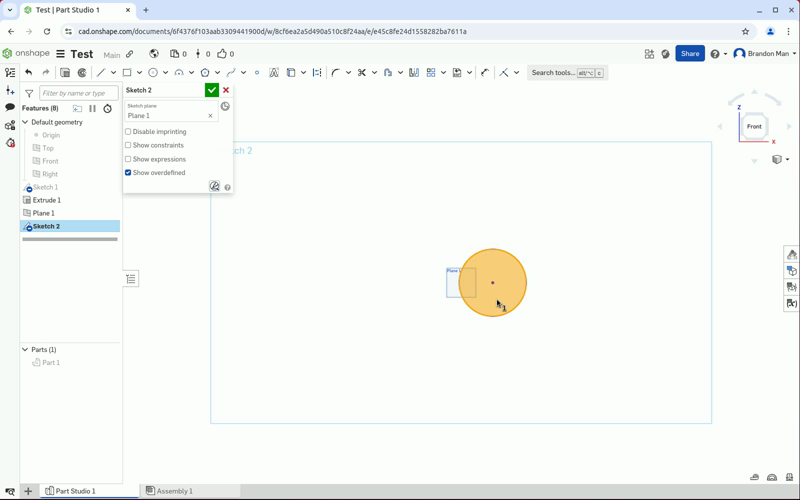
mouse_move(73, 352)
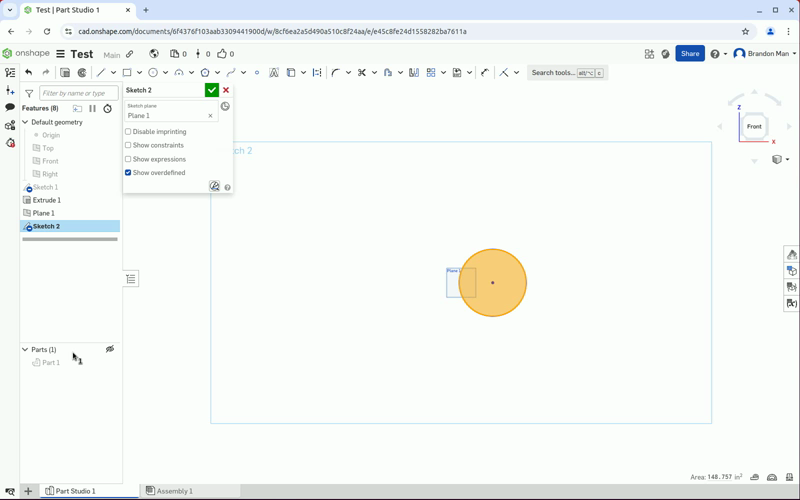
key(shift+y)
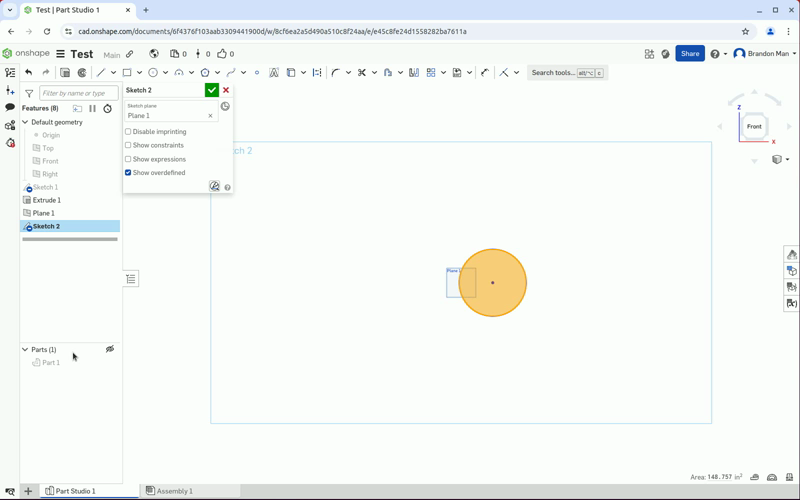
key(shift+e)
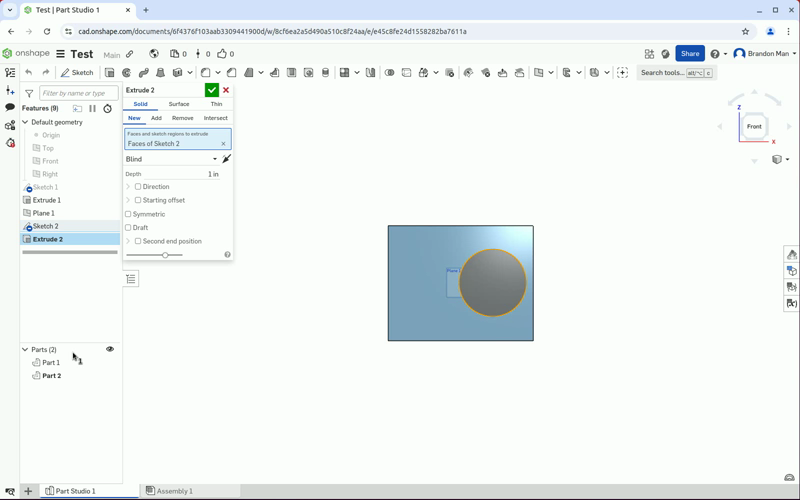
mouse_move(143, 106)
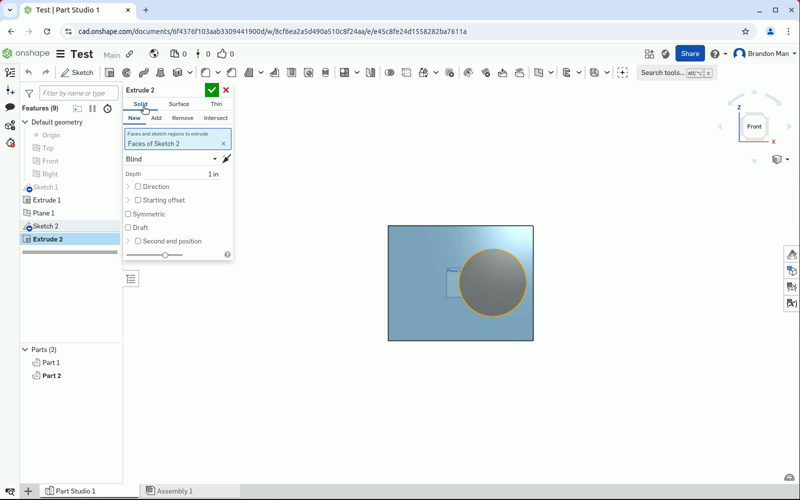
click(143, 106)
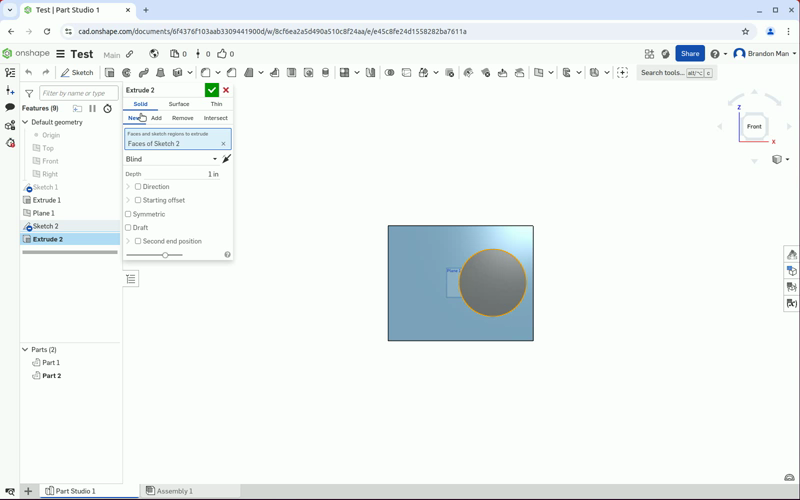
mouse_move(137, 120)
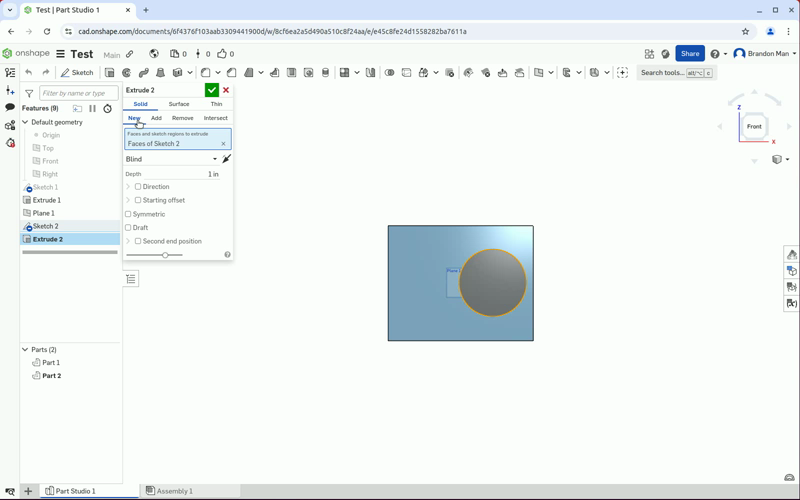
click(137, 120)
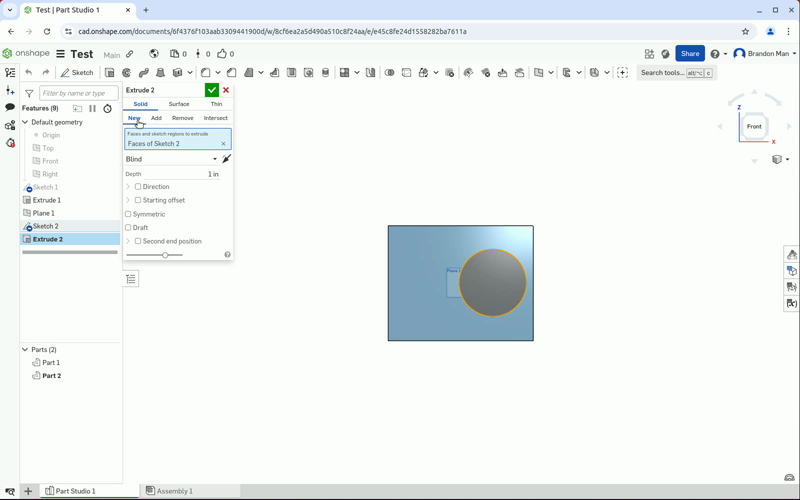
key(tab, 4)
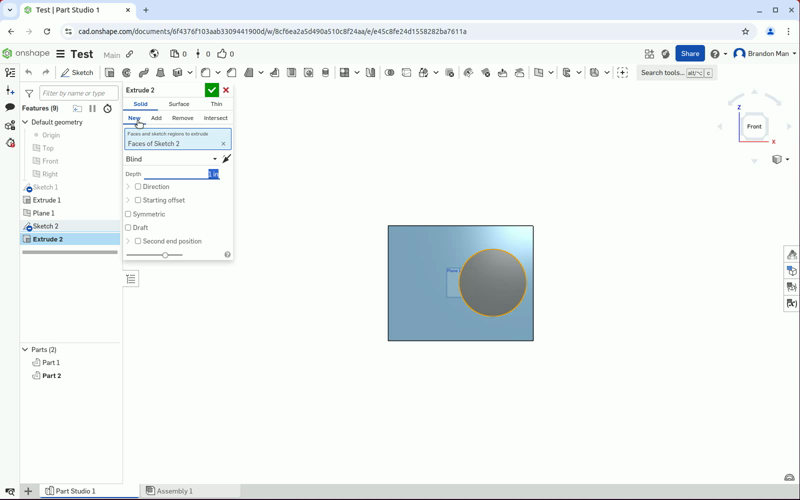
text(20.46)
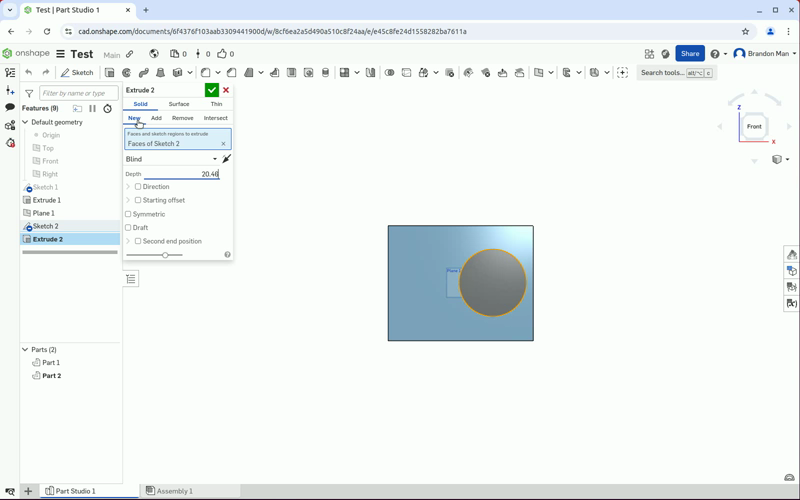
key(enter)
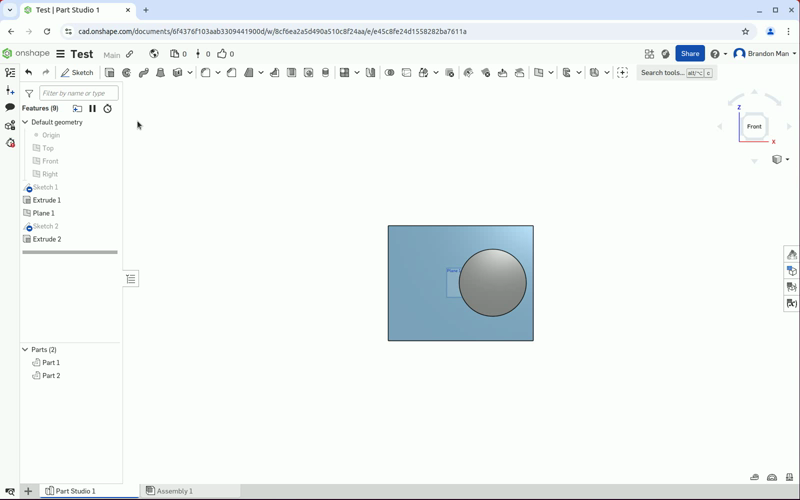
key(shift+h)
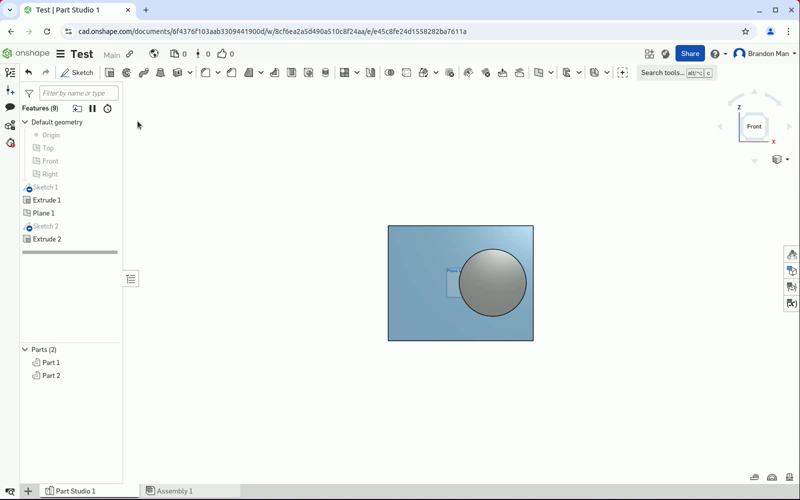
key(shift+h)
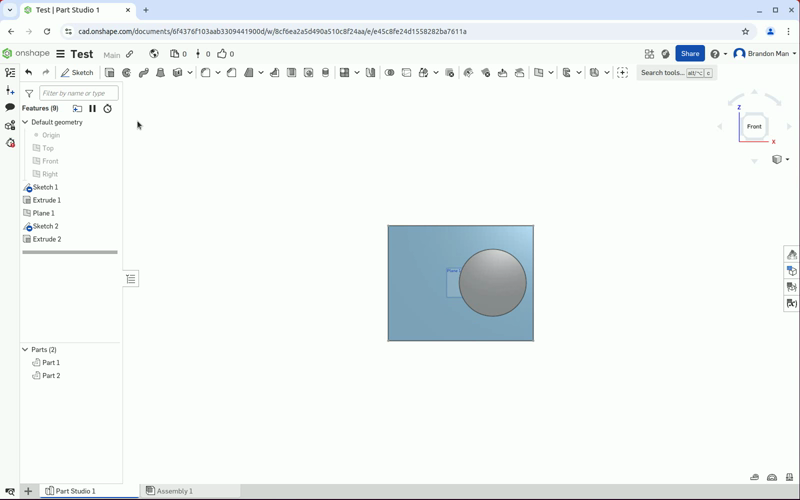
key(shift+7)
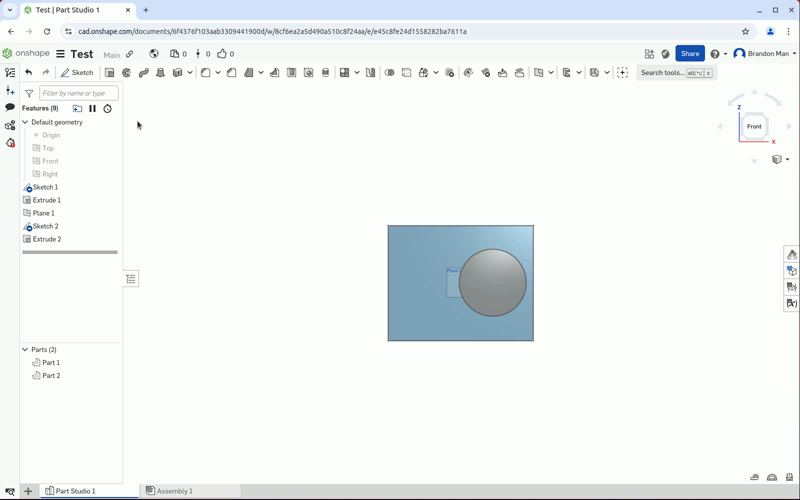
key(left, 2)
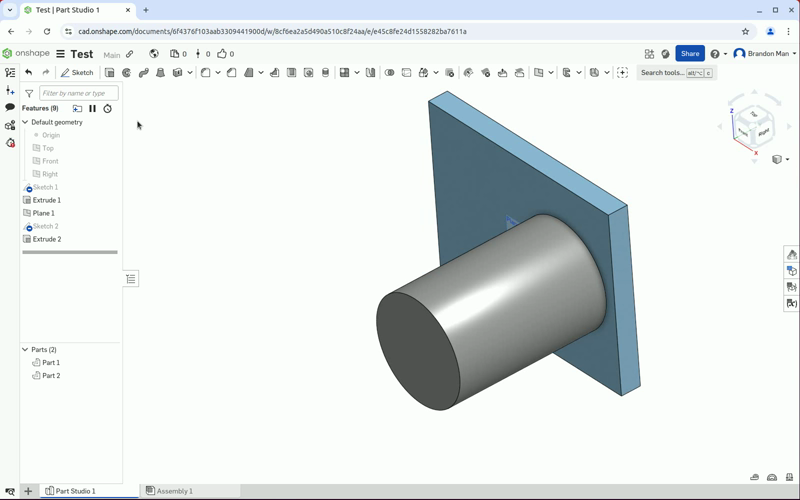
key(down, 2)
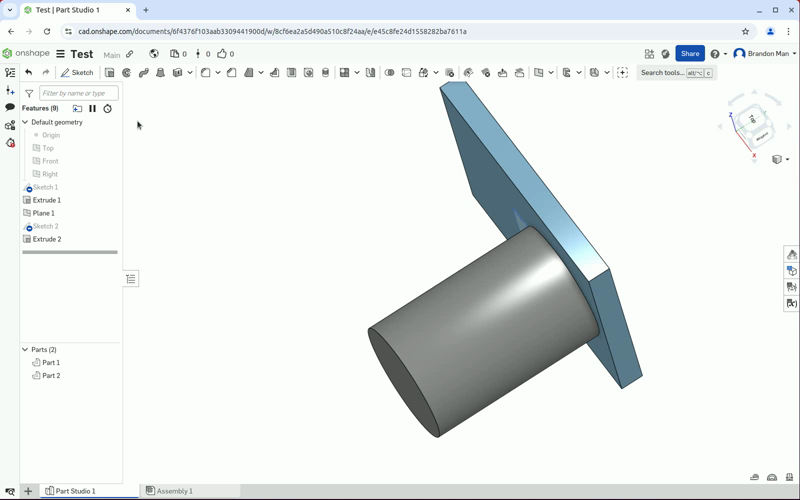
key(up, 2)
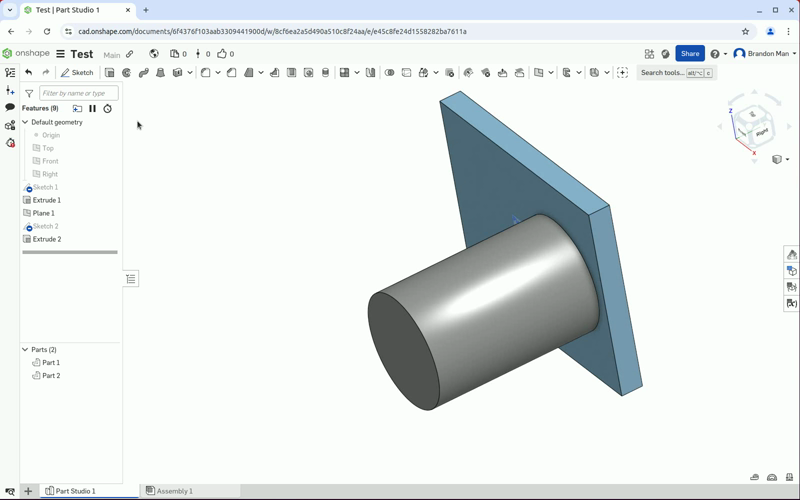
key(right, 2)
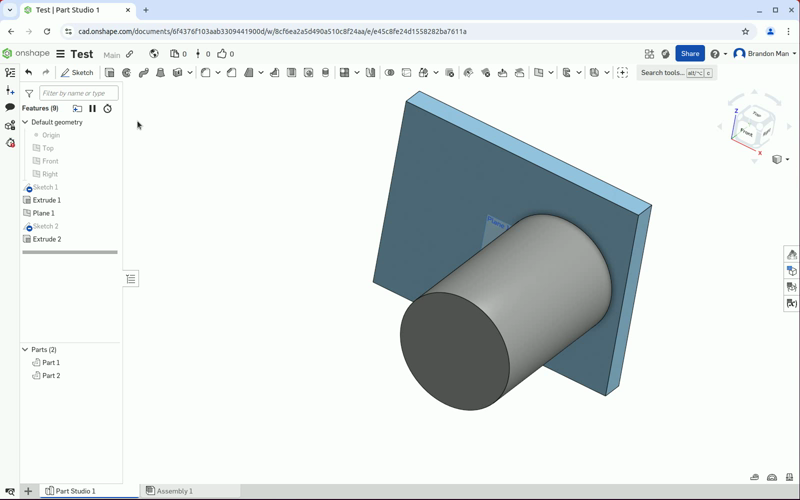
mouse_move(73, 189)
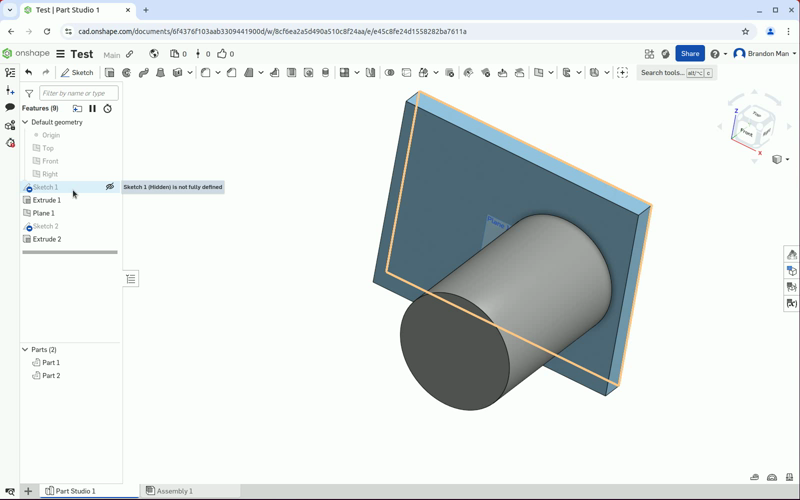
click(73, 189)